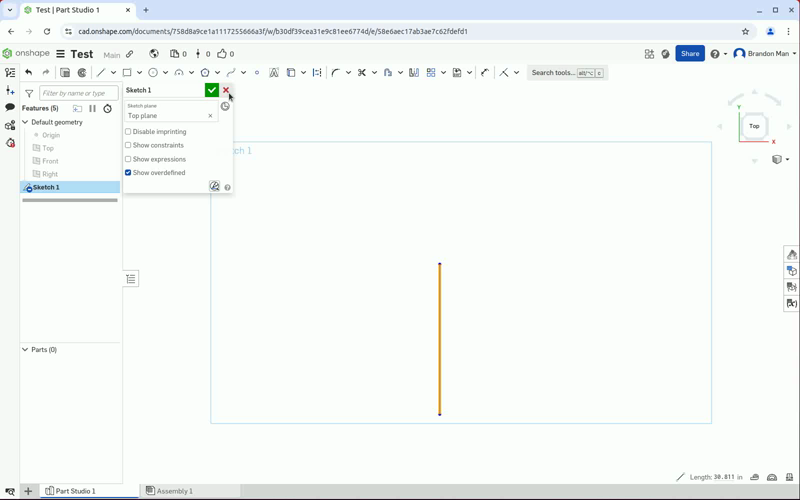
key(shift+h)
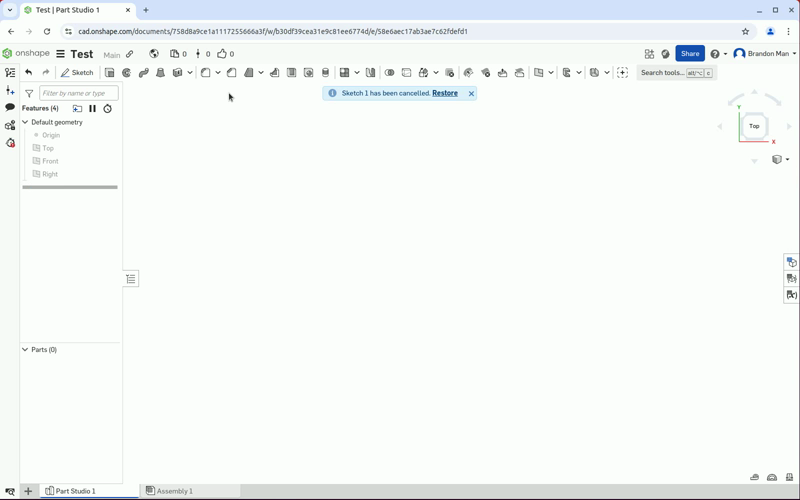
mouse_move(73, 352)
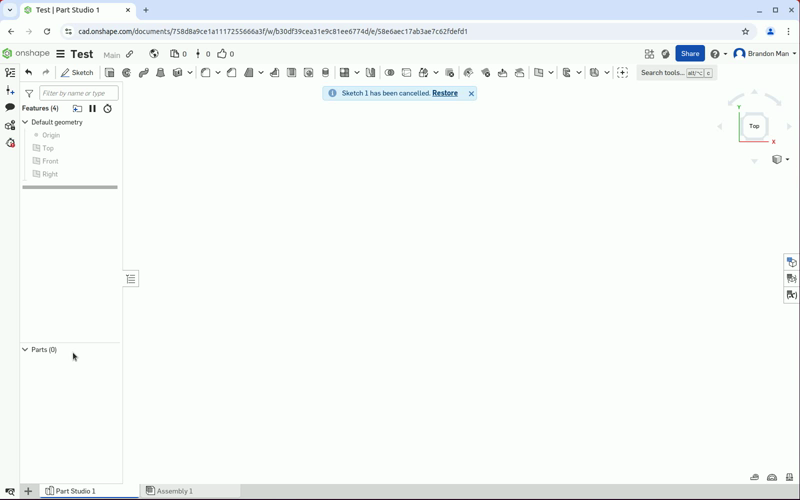
key(y)
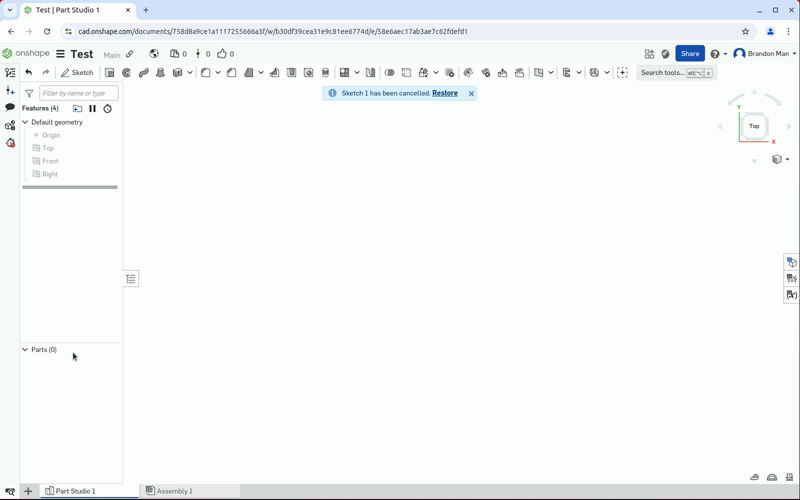
key(shift+p)
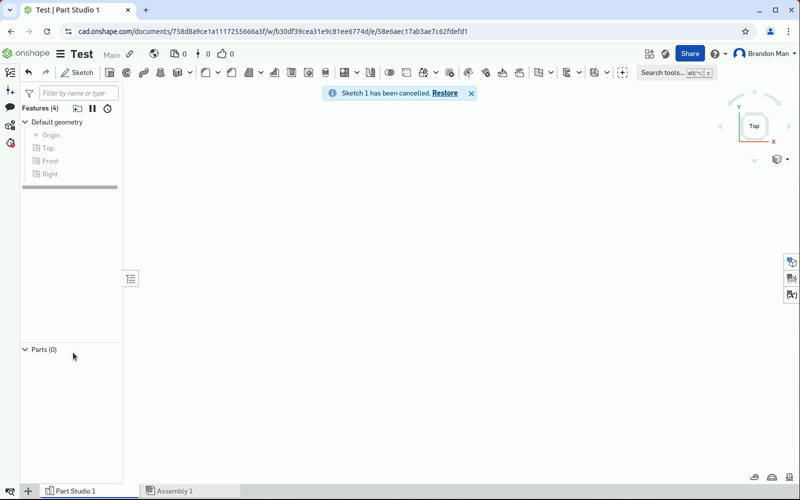
key(space)
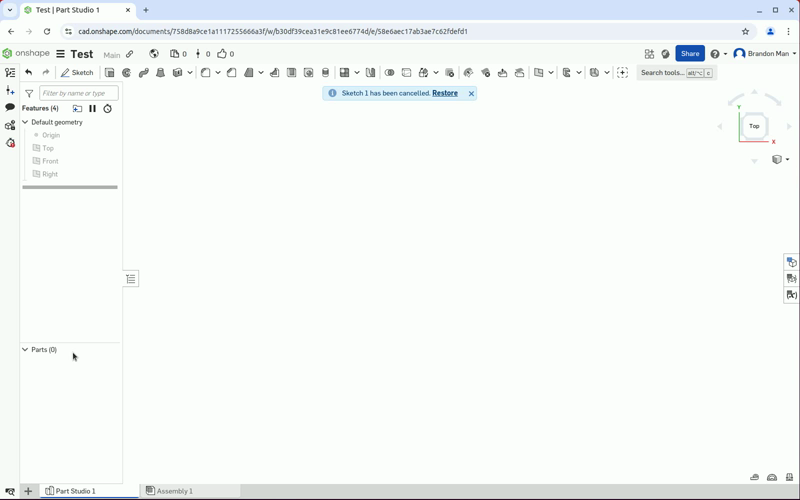
key_down(shift)
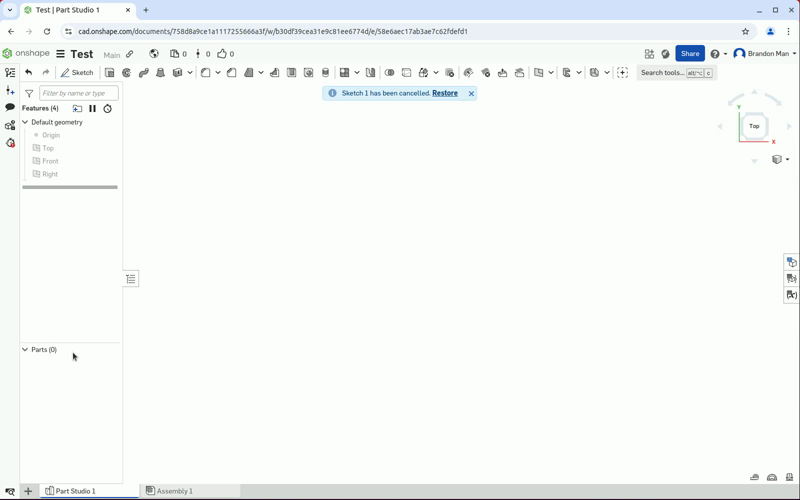
key(up)
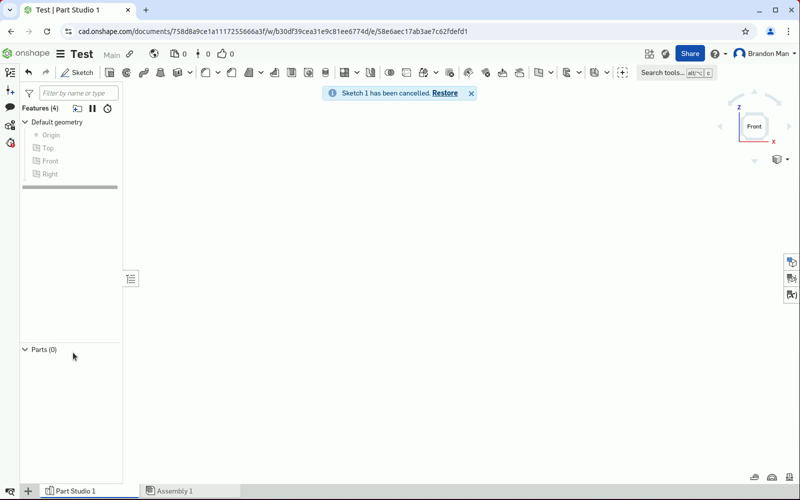
key_up(shift)
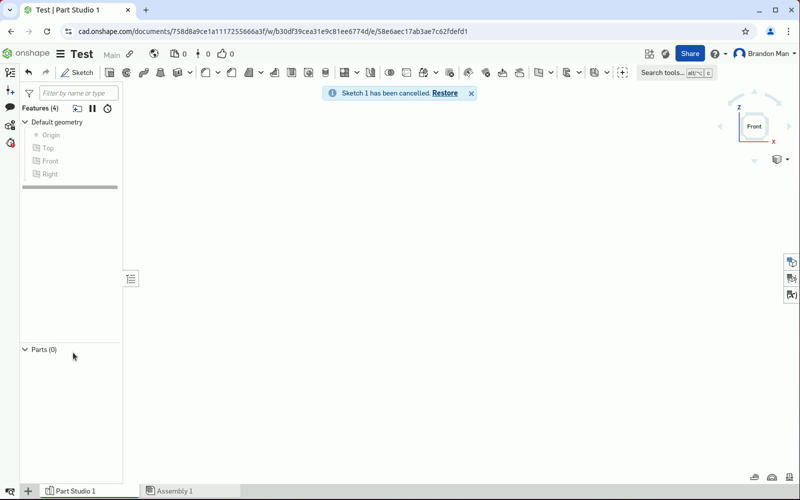
mouse_move(73, 352)
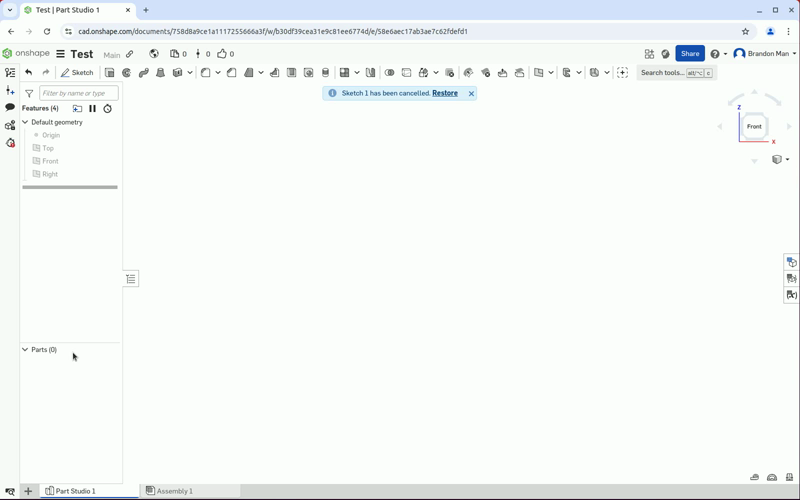
key(shift+y)
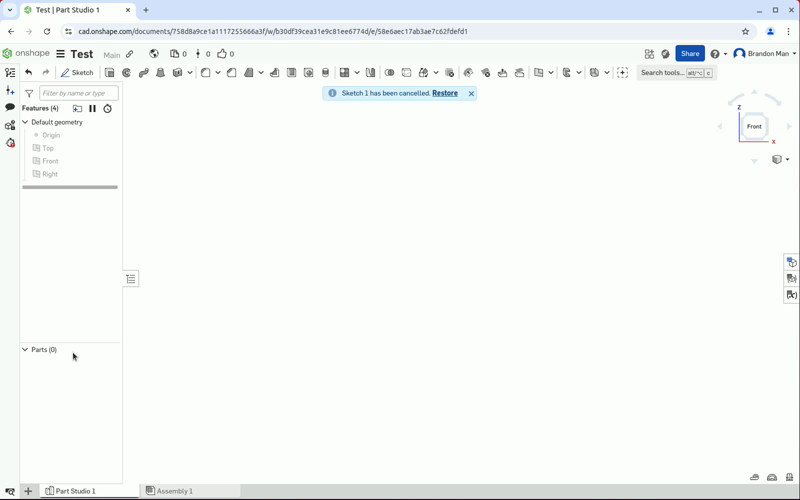
key(shift+s)
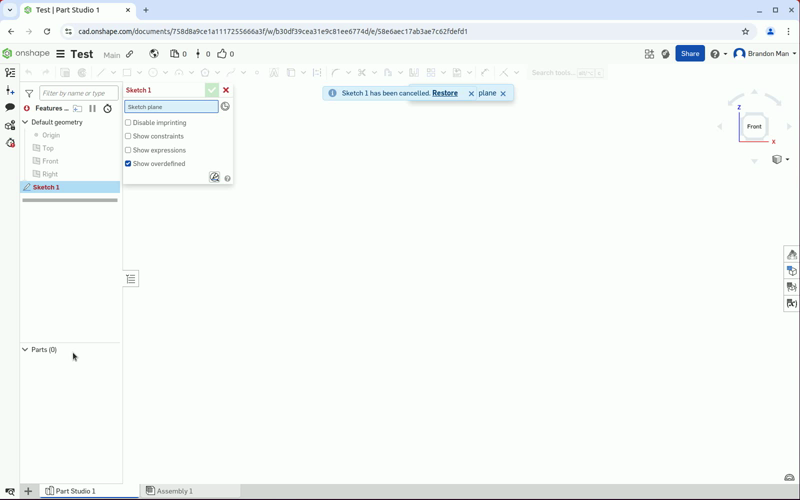
mouse_move(73, 163)
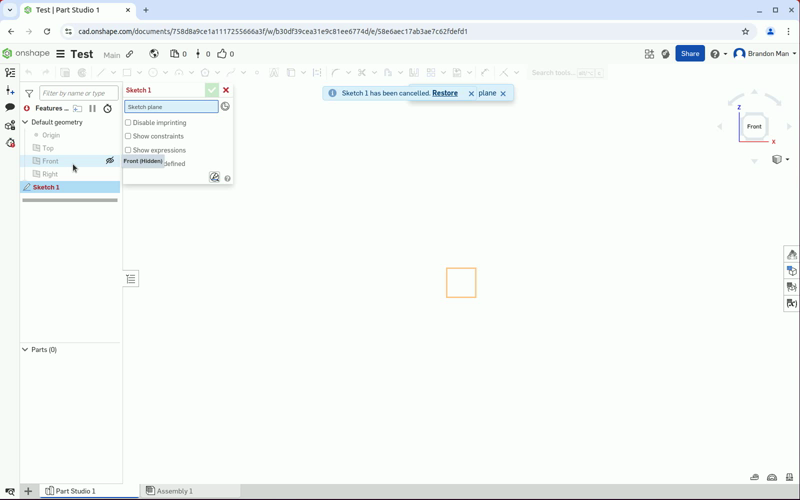
click(73, 163)
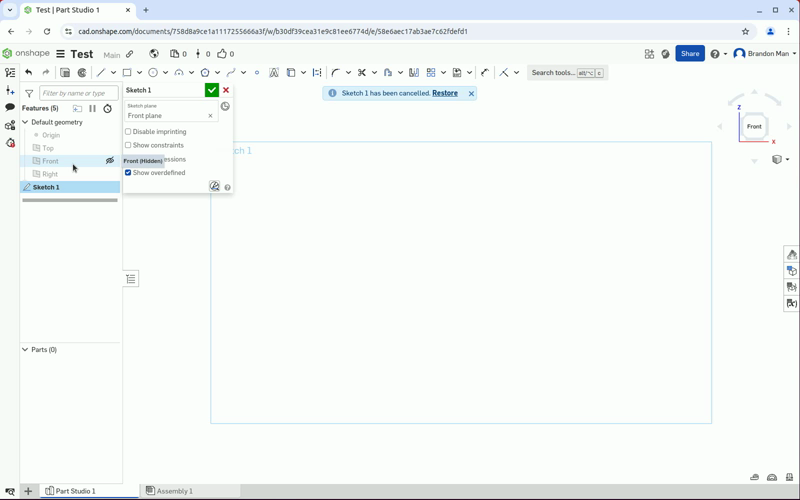
mouse_move(73, 352)
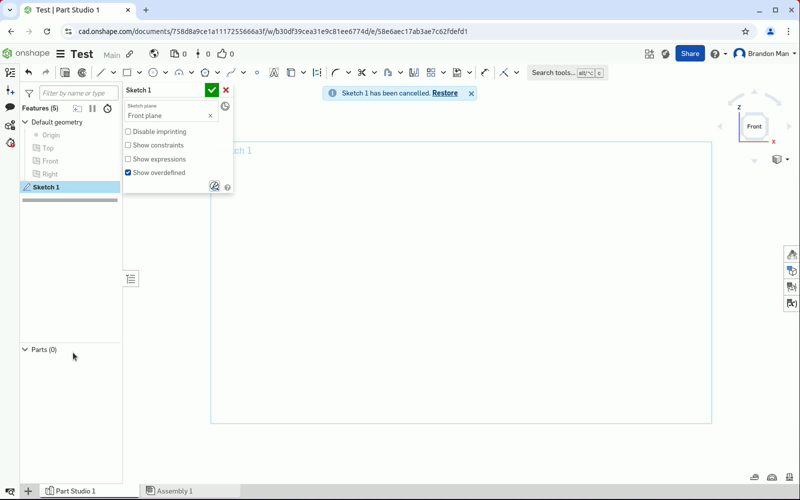
key(y)
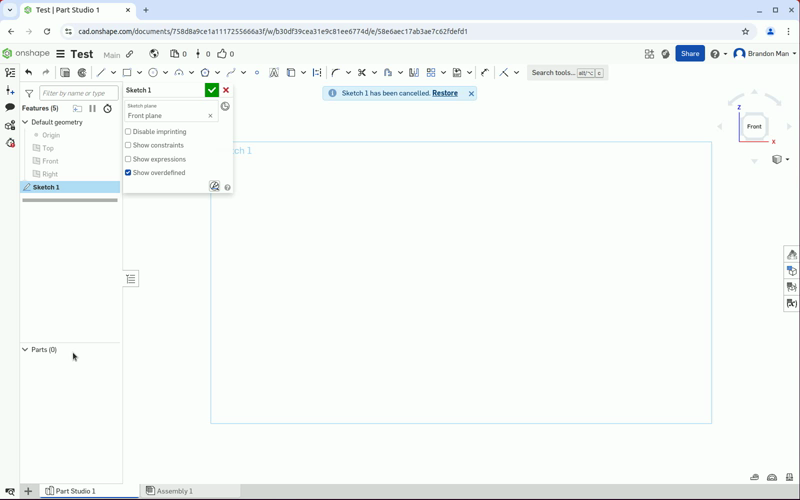
key(l)
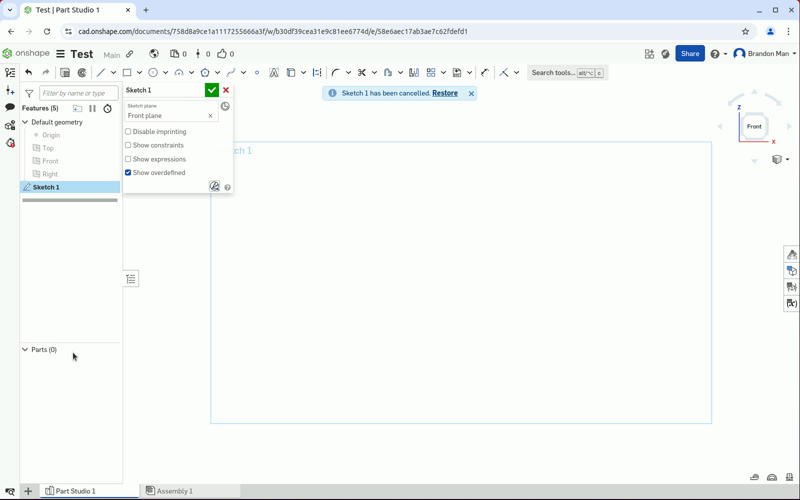
key_down(shift)
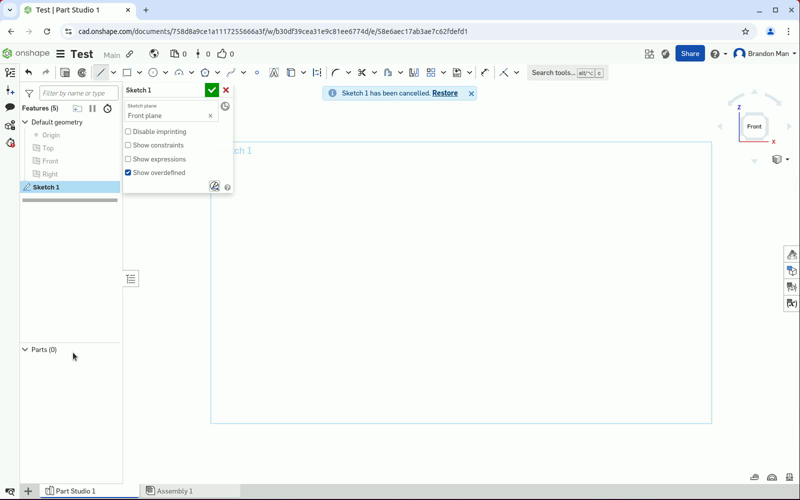
mouse_move(471, 352)
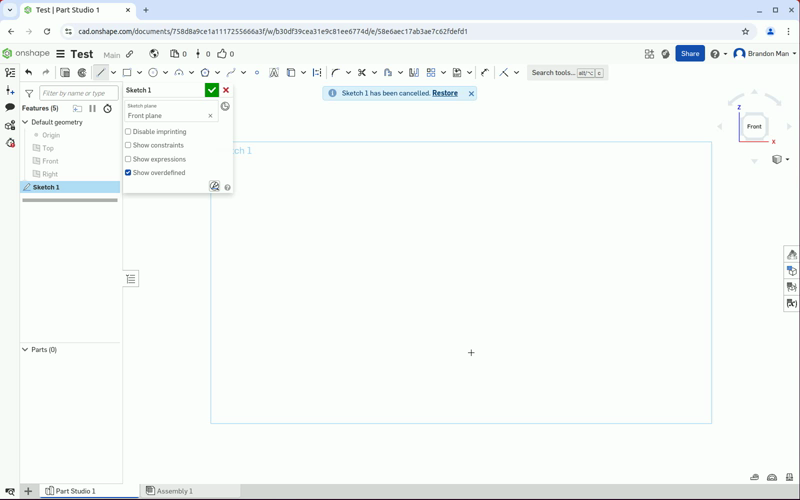
click(471, 352)
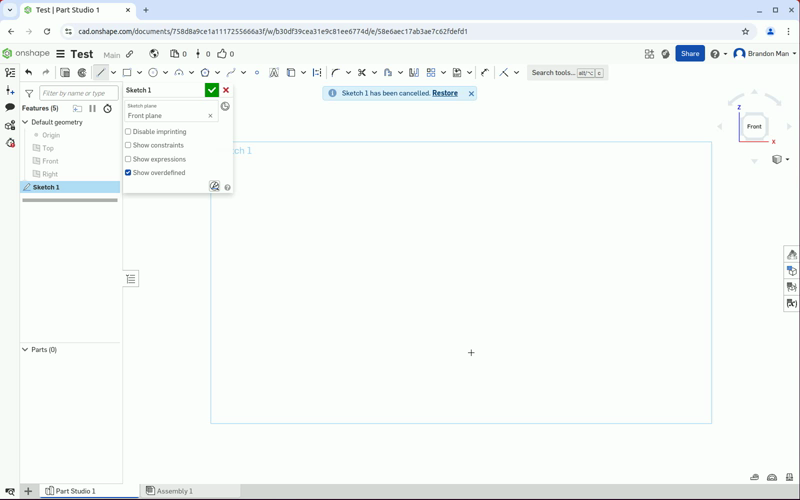
key_up(shift)
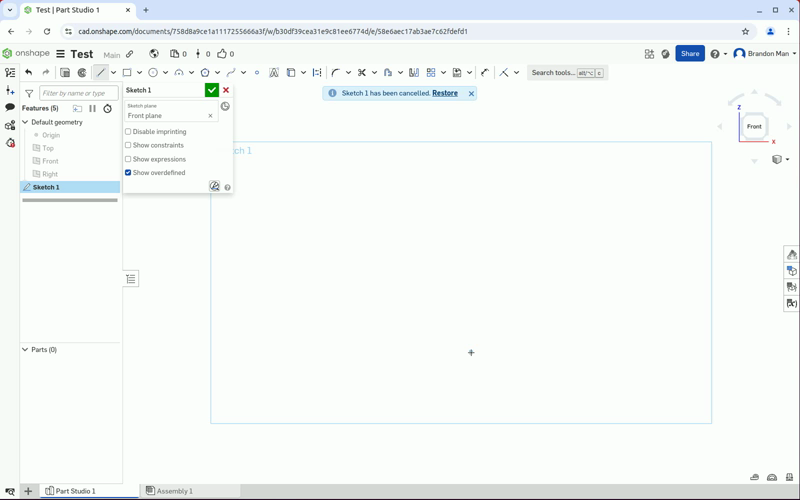
key_down(shift)
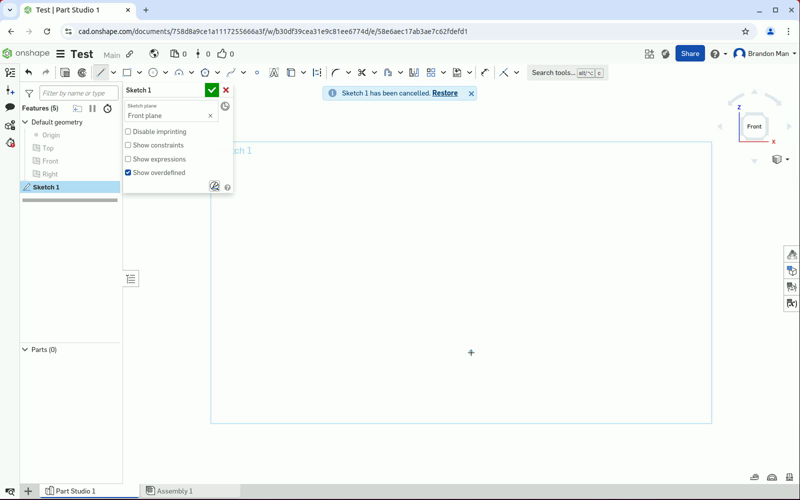
mouse_move(501, 352)
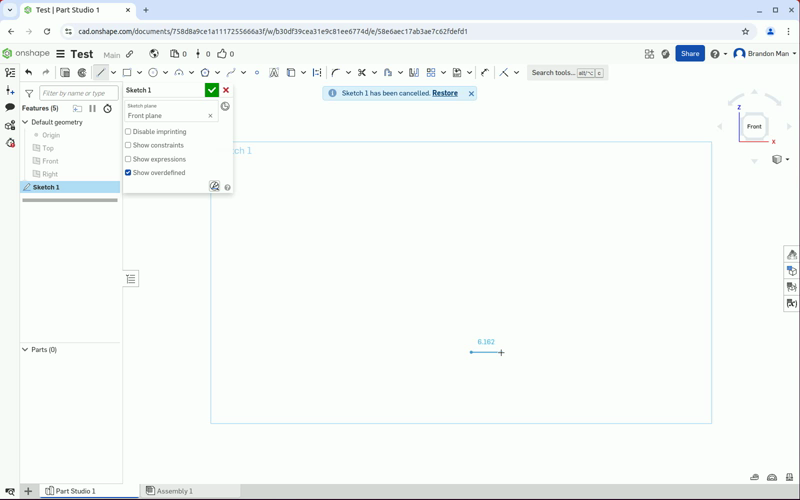
mouse_move(528, 352)
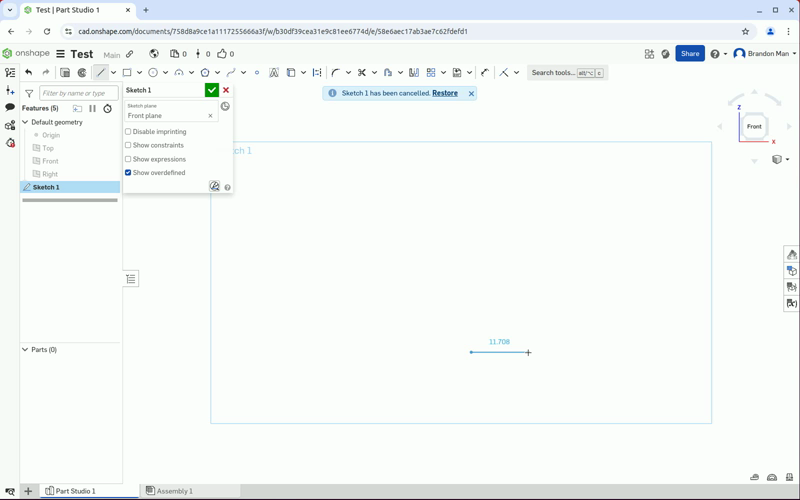
click(528, 352)
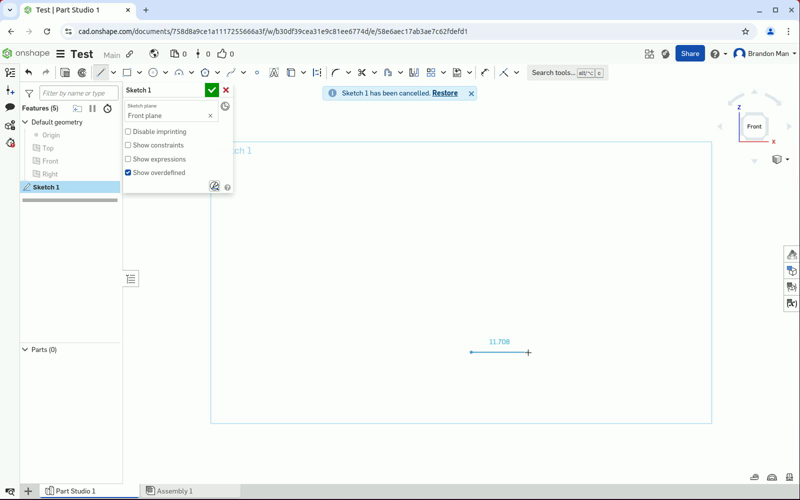
key_up(shift)
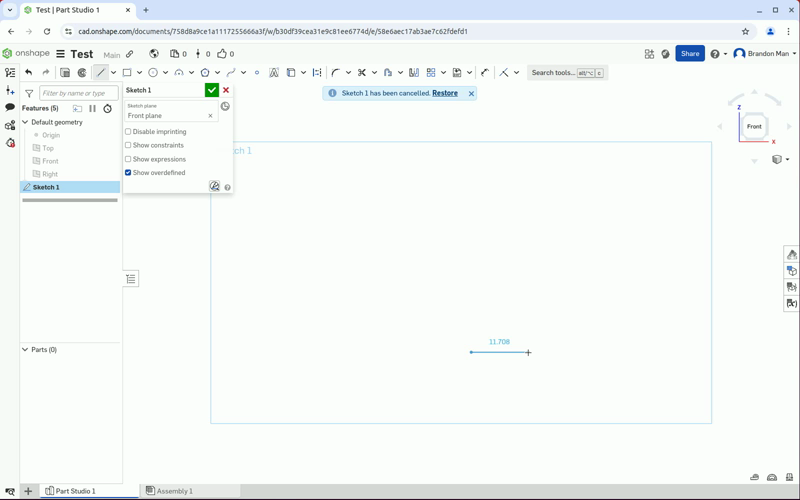
key_down(shift)
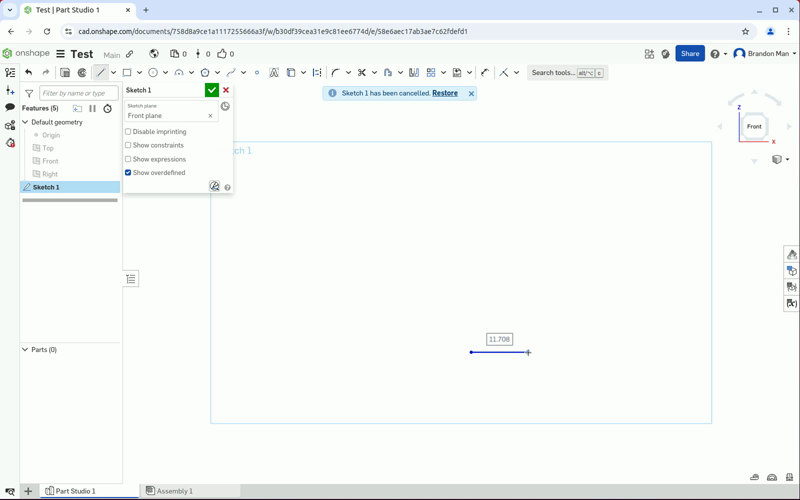
mouse_move(528, 239)
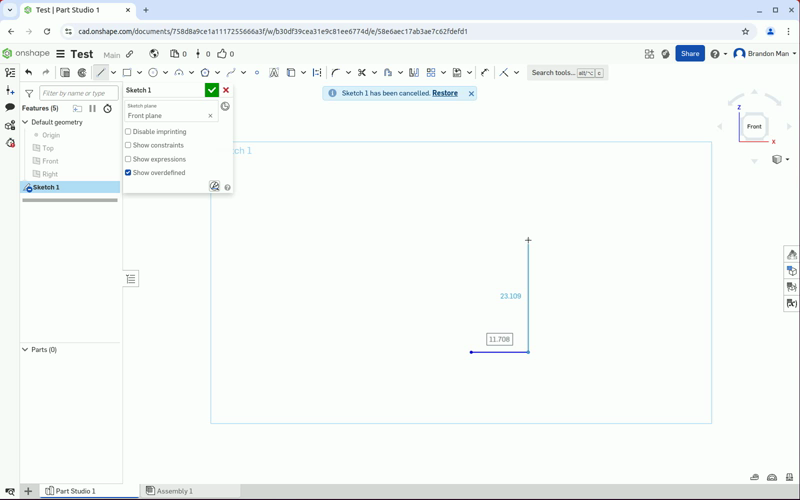
click(528, 239)
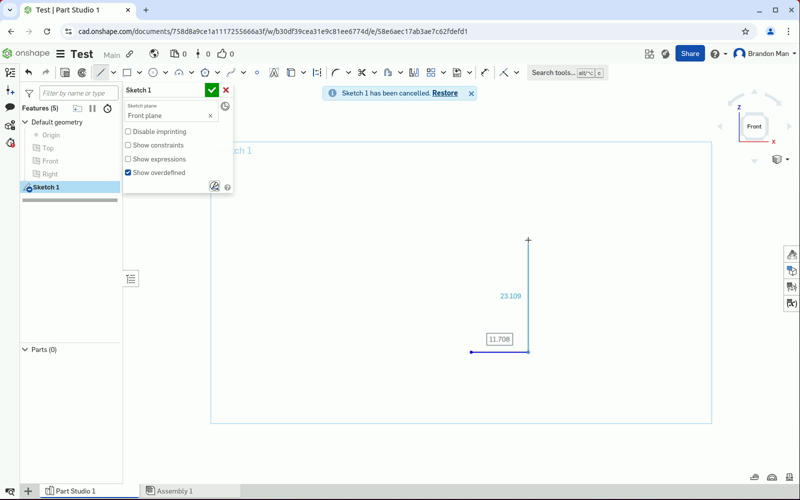
key_up(shift)
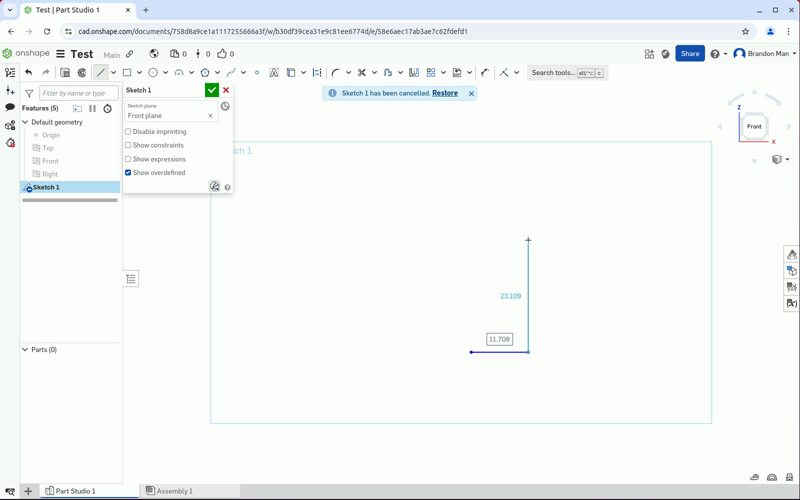
key_down(shift)
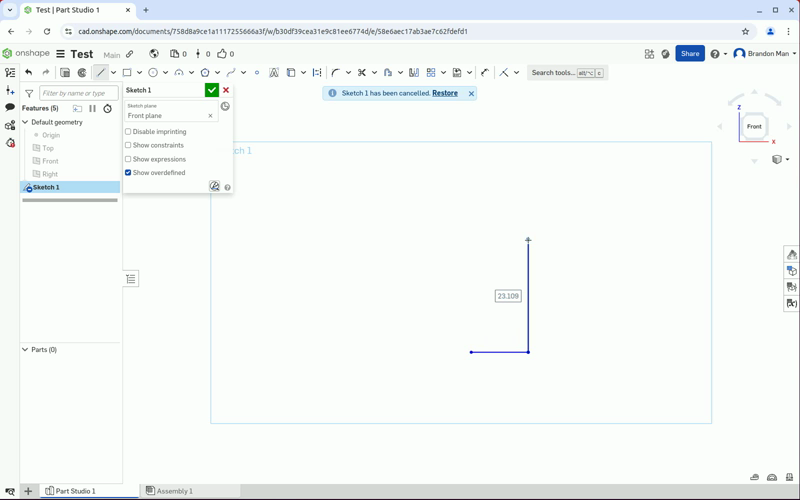
mouse_move(558, 239)
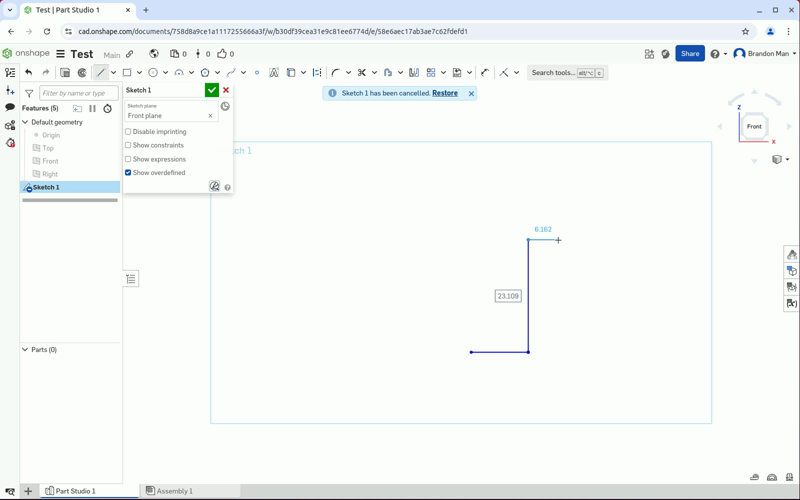
mouse_move(471, 239)
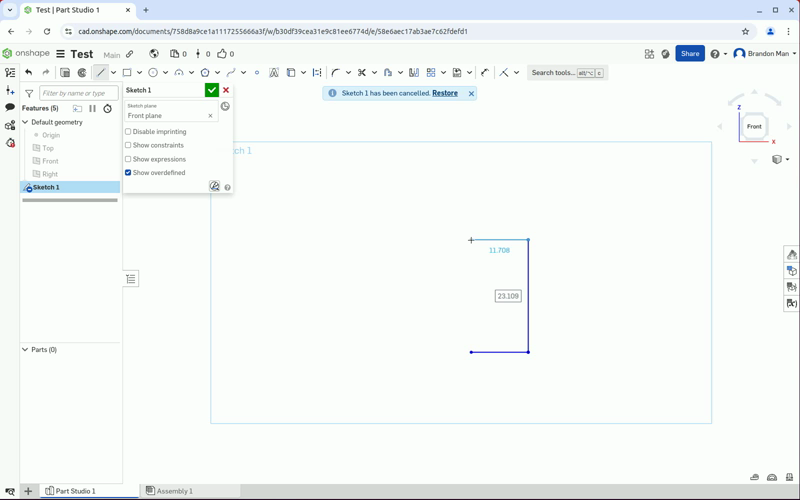
click(471, 239)
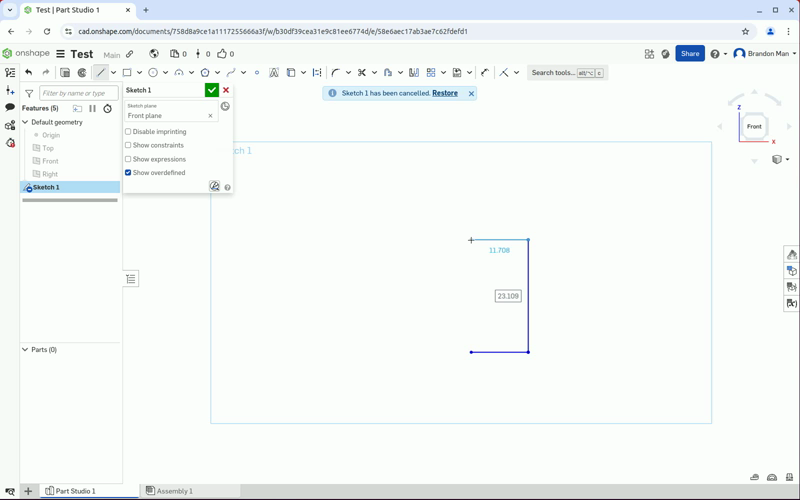
key_up(shift)
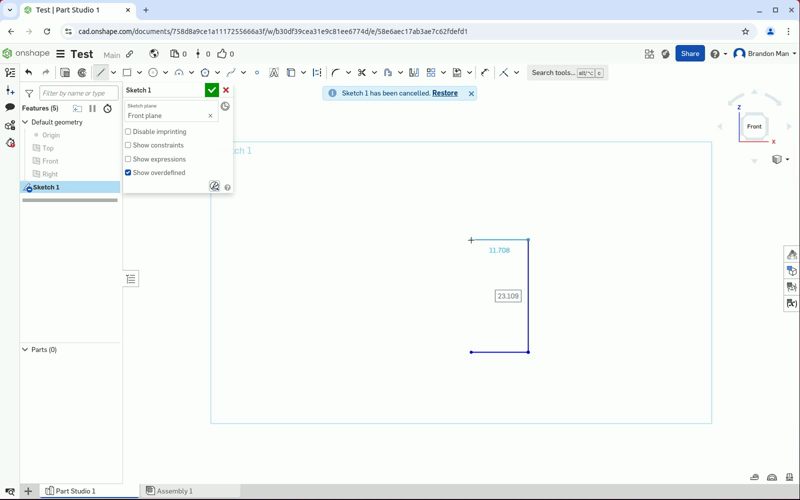
key_down(shift)
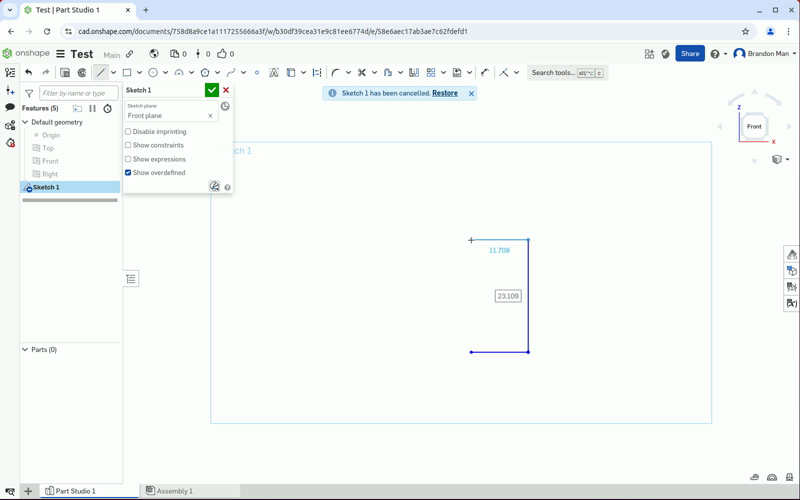
mouse_move(471, 352)
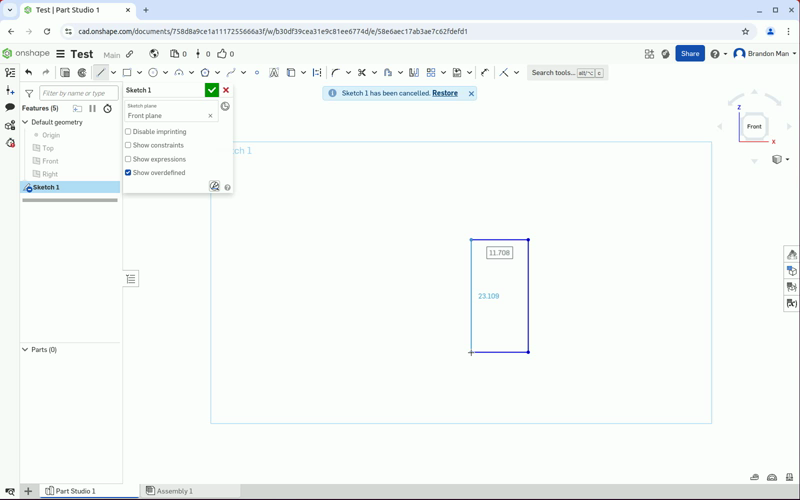
key_up(shift)
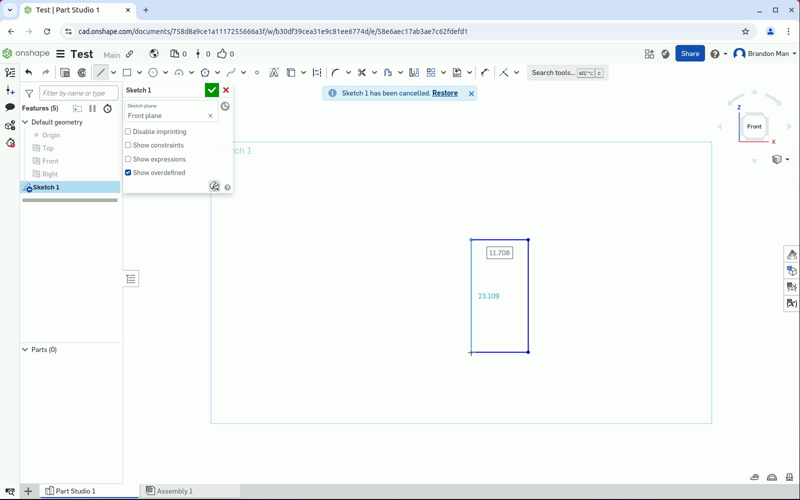
click(471, 352)
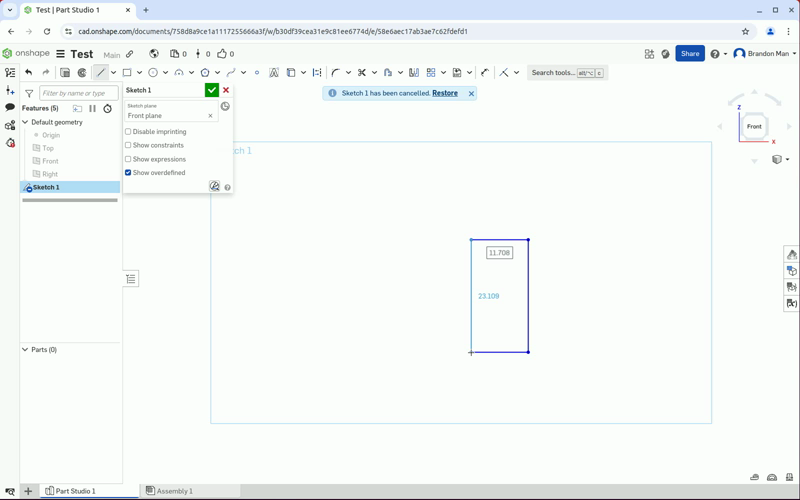
key(esc)
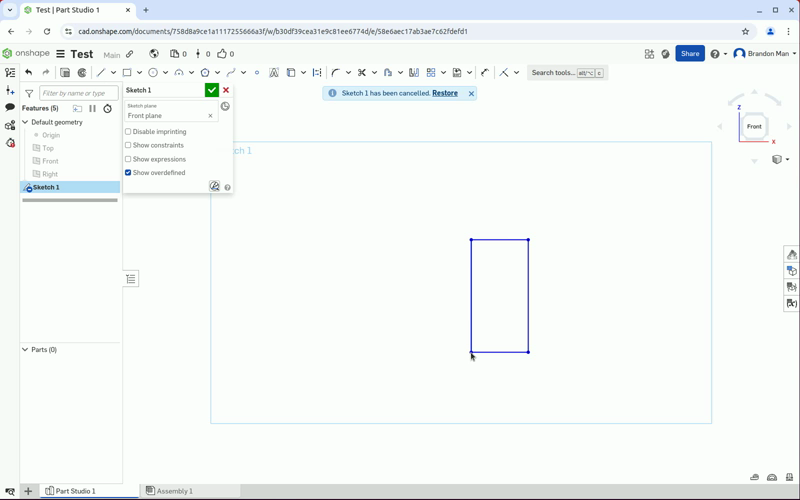
mouse_move(493, 282)
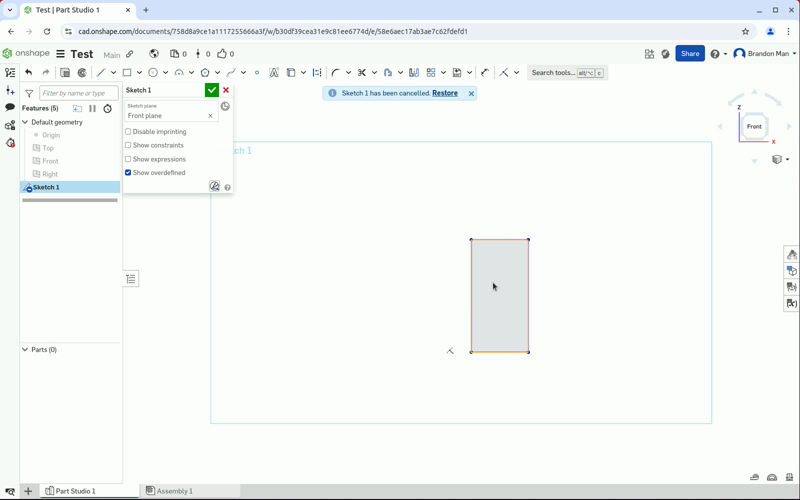
click(493, 282)
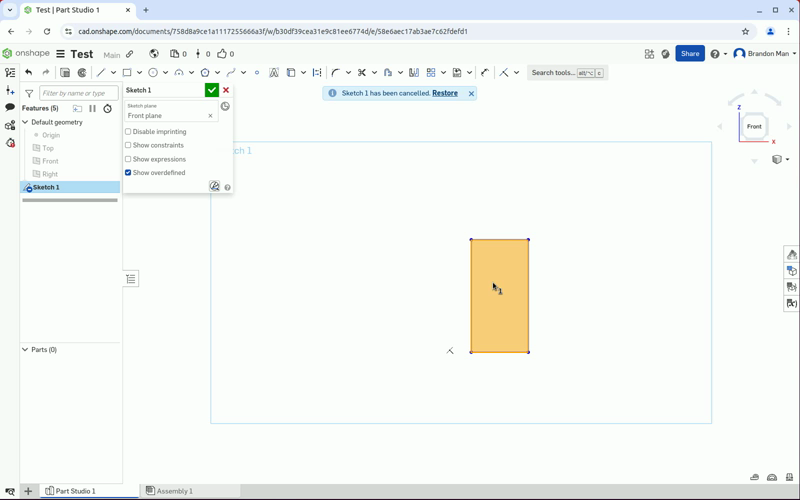
mouse_move(73, 352)
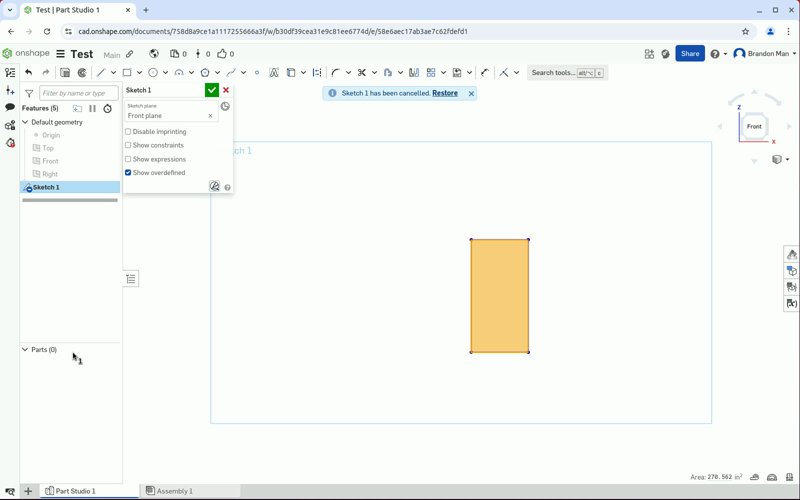
key(shift+y)
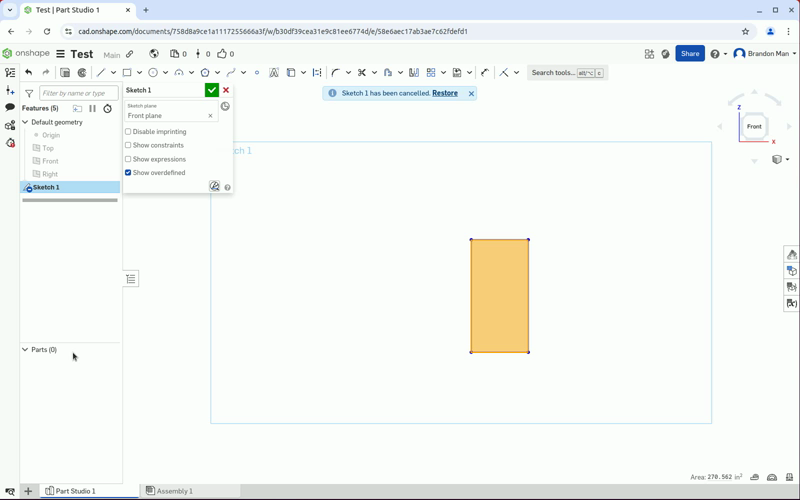
key(shift+e)
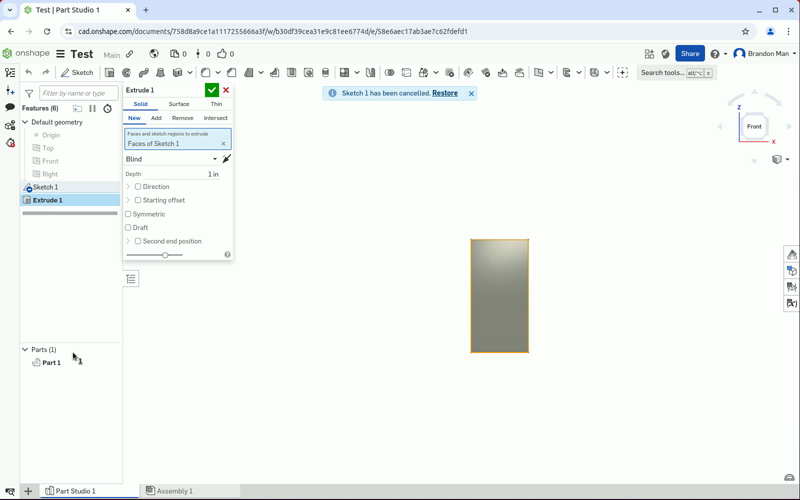
mouse_move(143, 106)
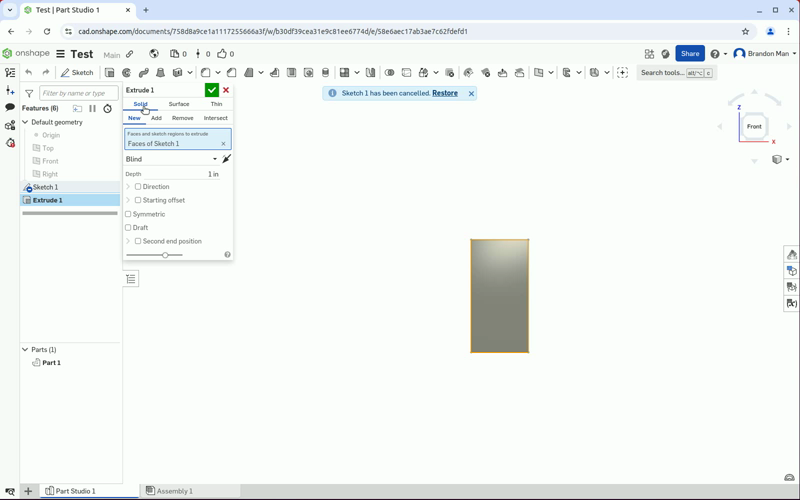
click(143, 106)
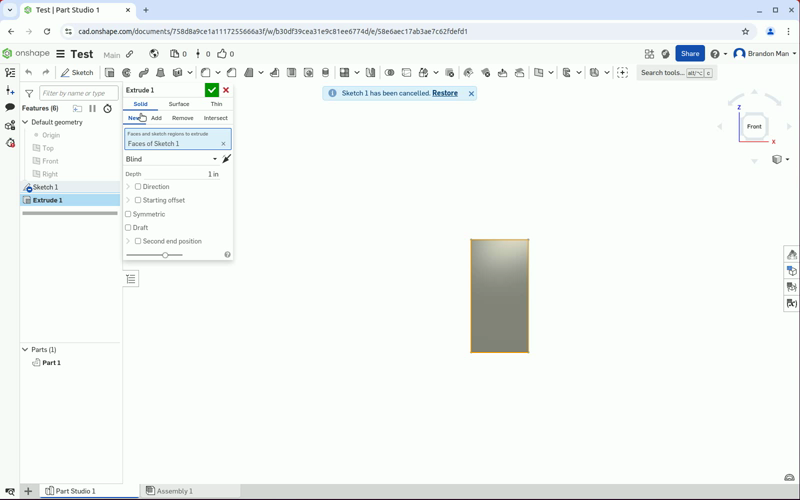
mouse_move(137, 120)
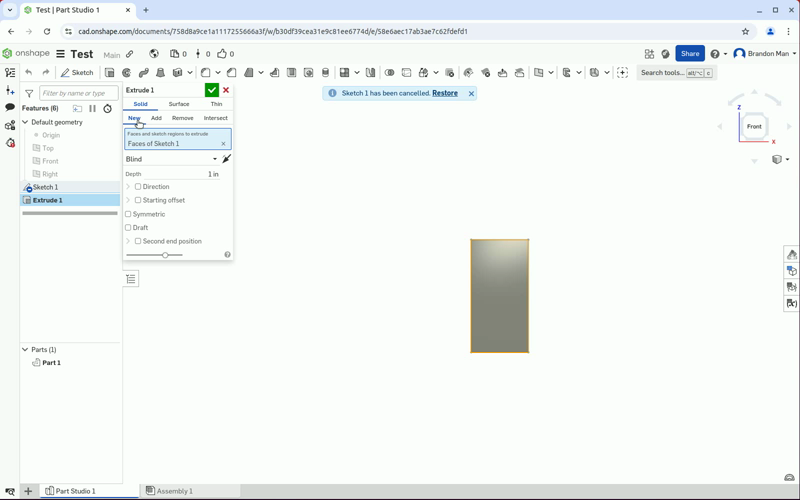
click(137, 120)
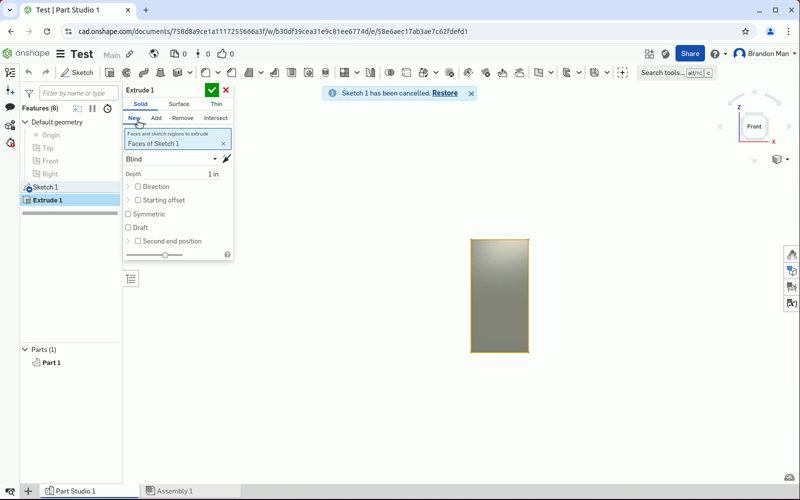
key(tab, 4)
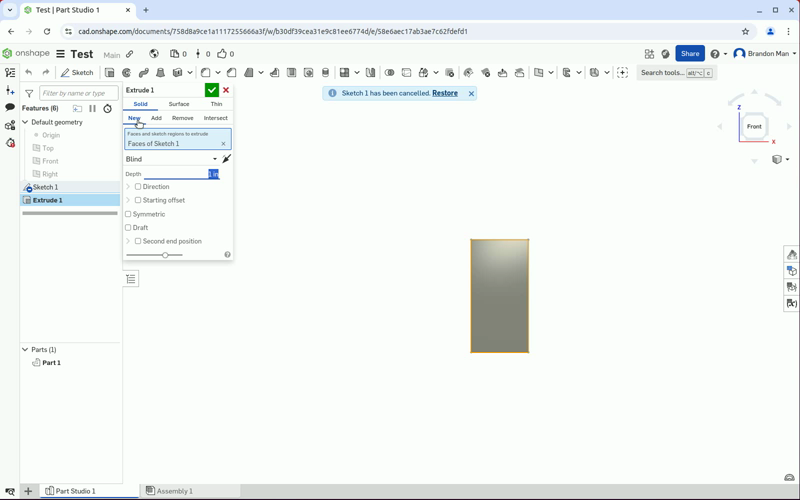
text(23.108)
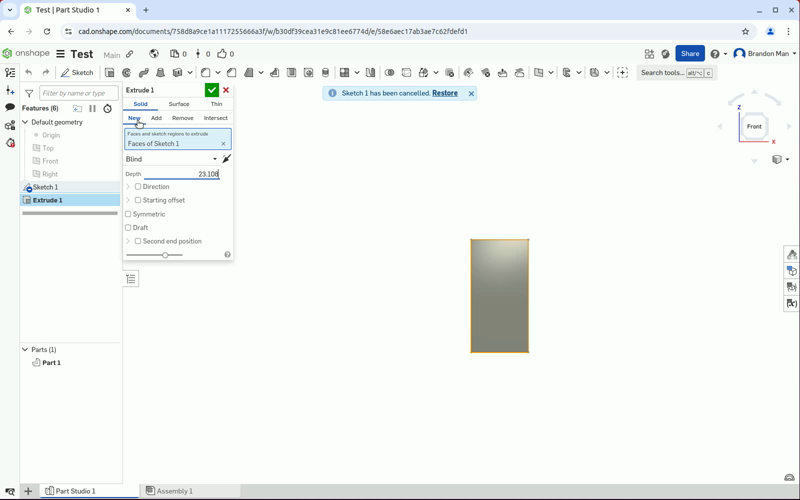
key(enter)
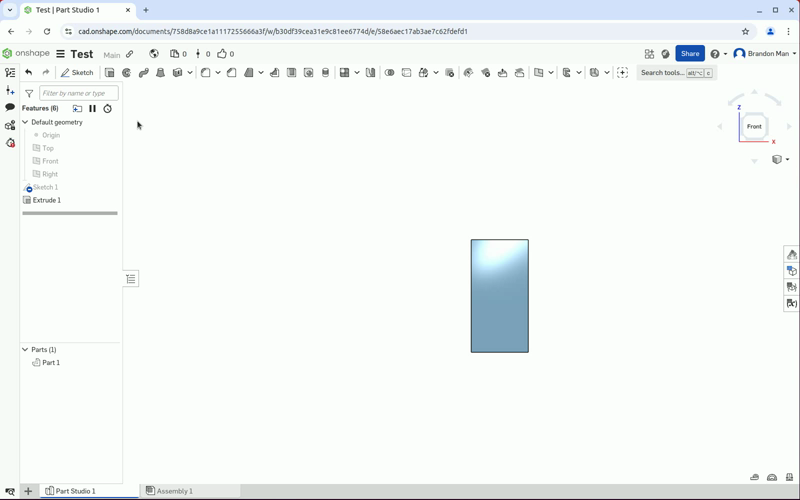
key(shift+h)
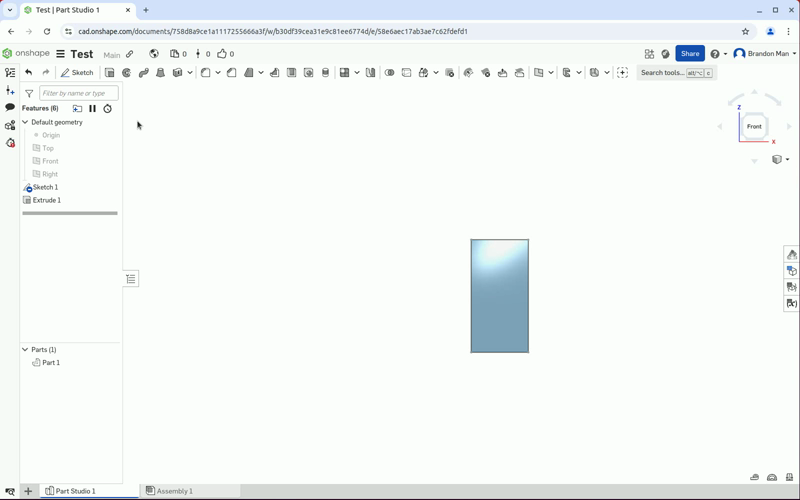
key(shift+h)
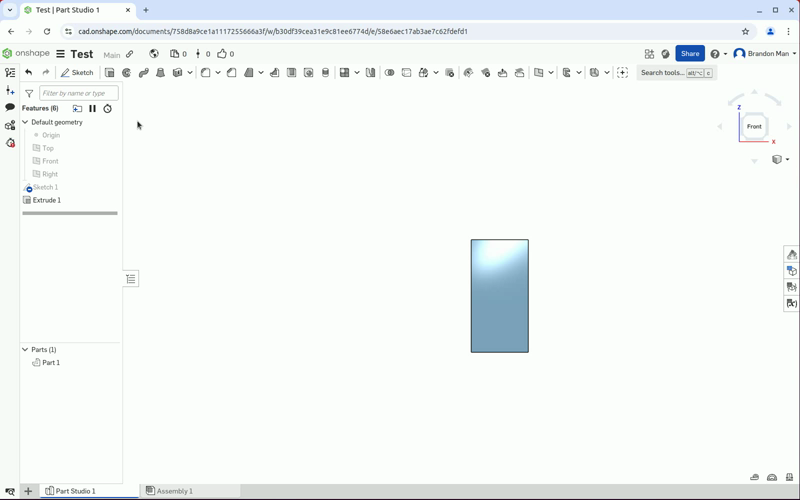
mouse_move(73, 189)
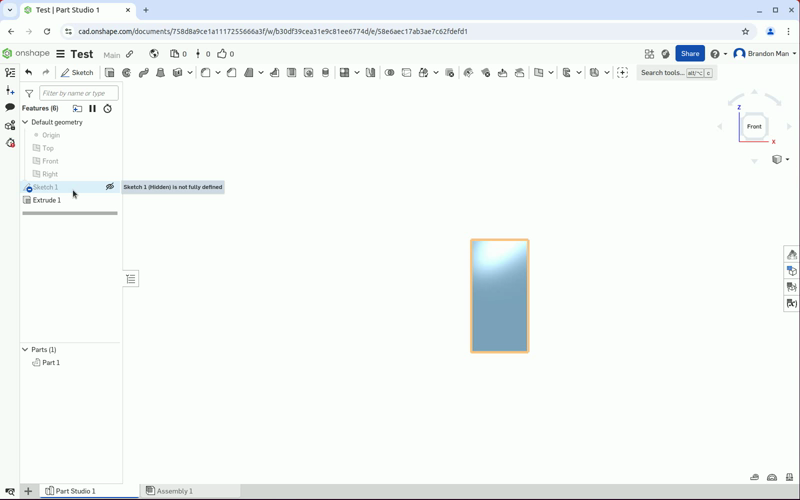
click(73, 189)
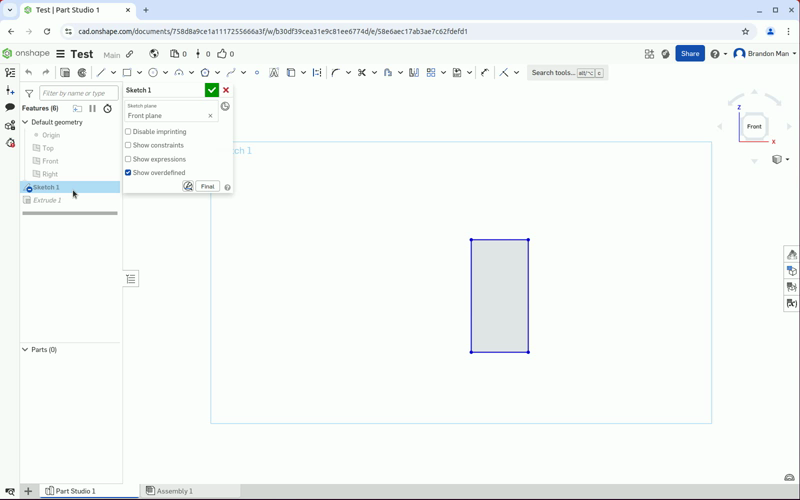
mouse_move(229, 92)
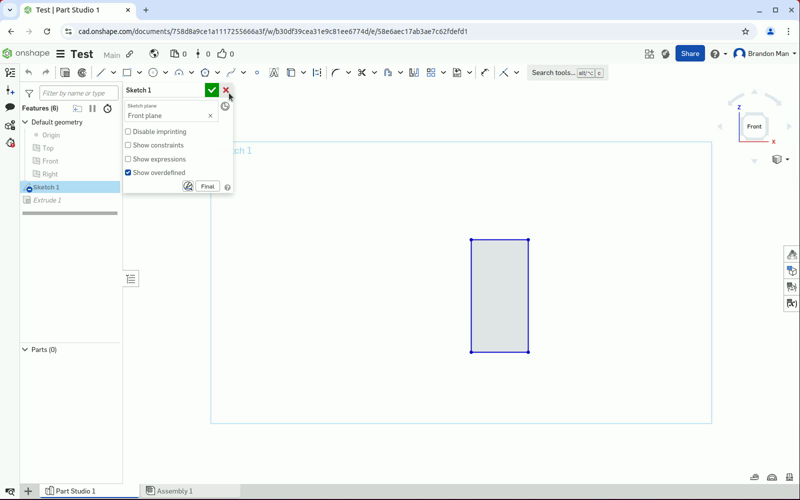
click(229, 92)
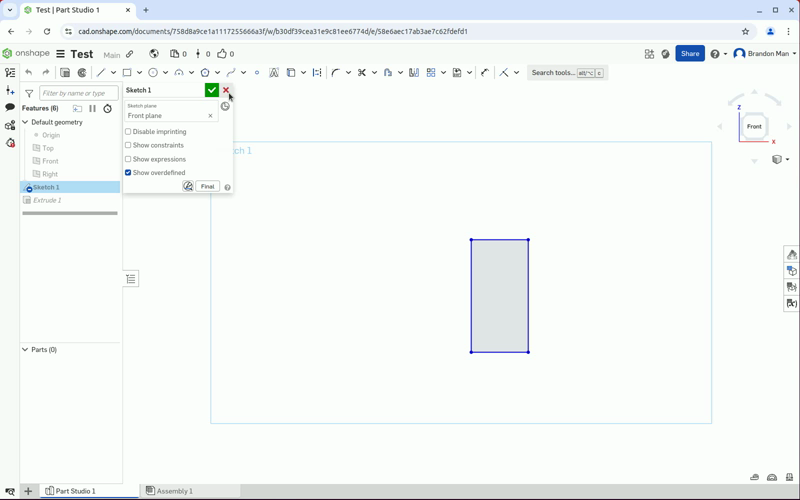
key(shift+s)
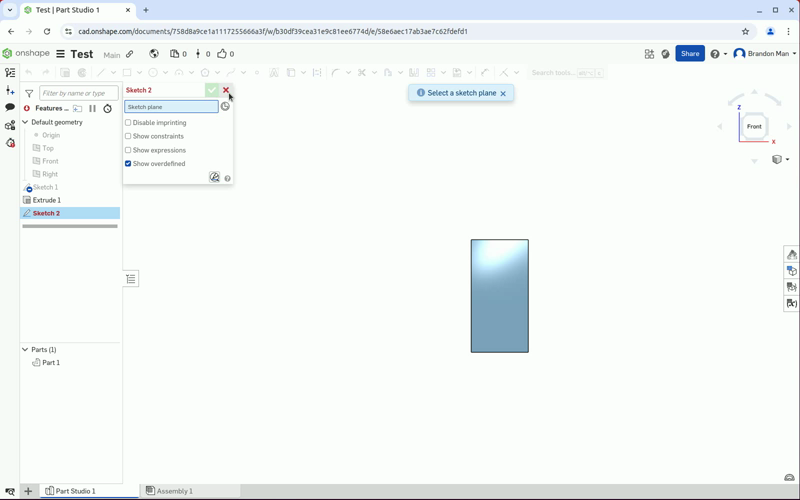
mouse_move(73, 163)
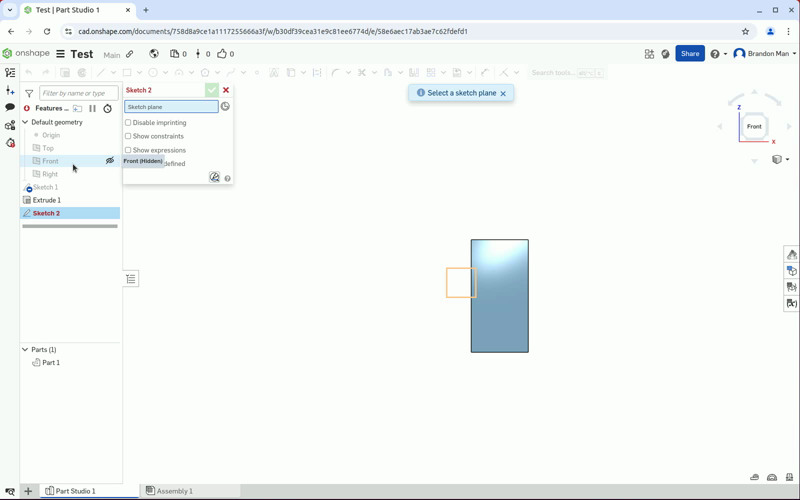
click(73, 163)
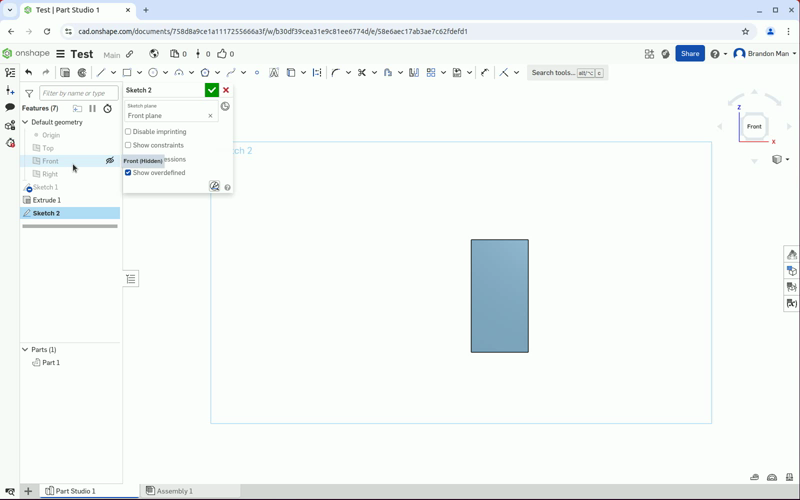
mouse_move(73, 352)
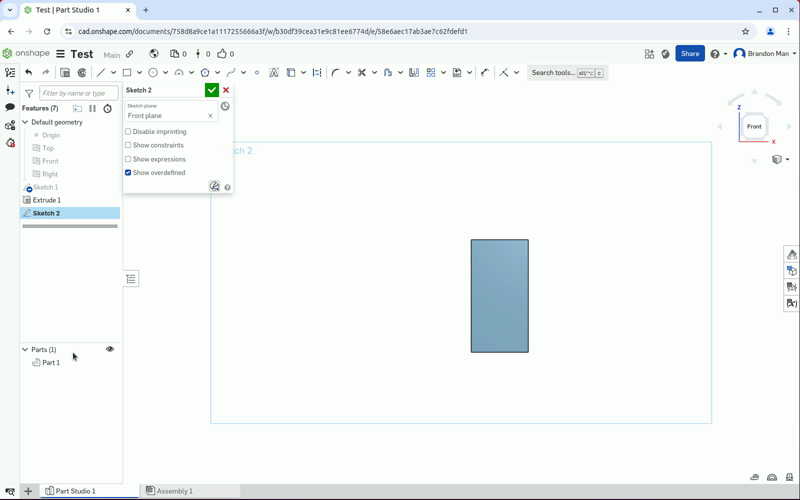
key(y)
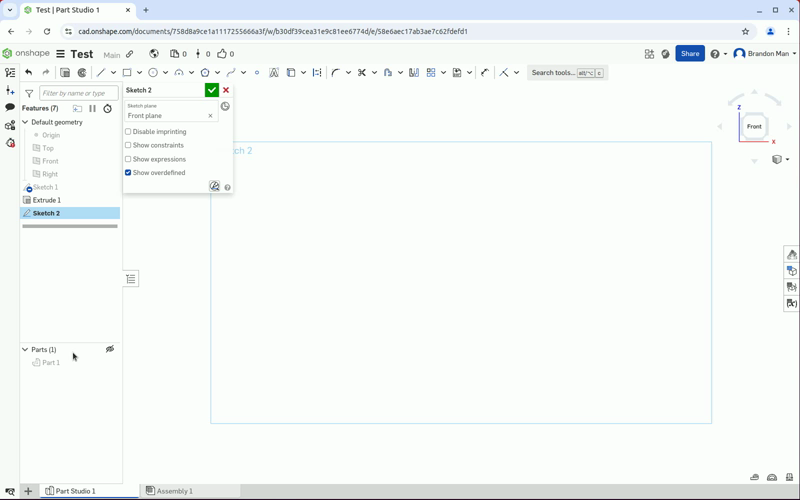
key(l)
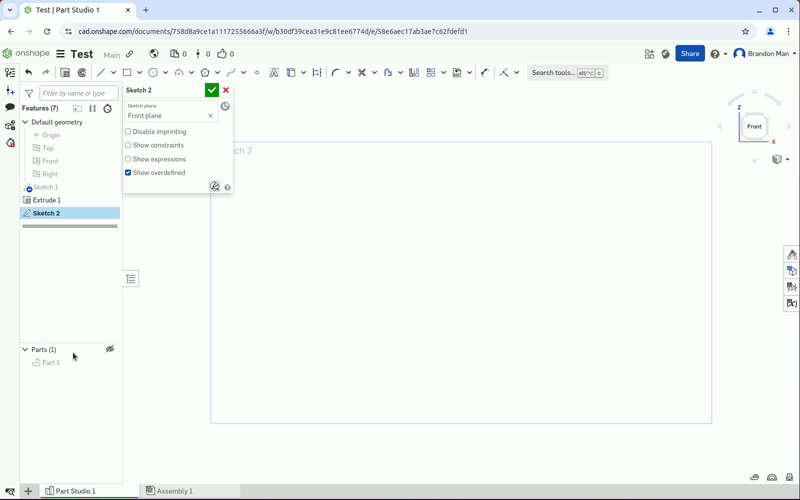
key_down(shift)
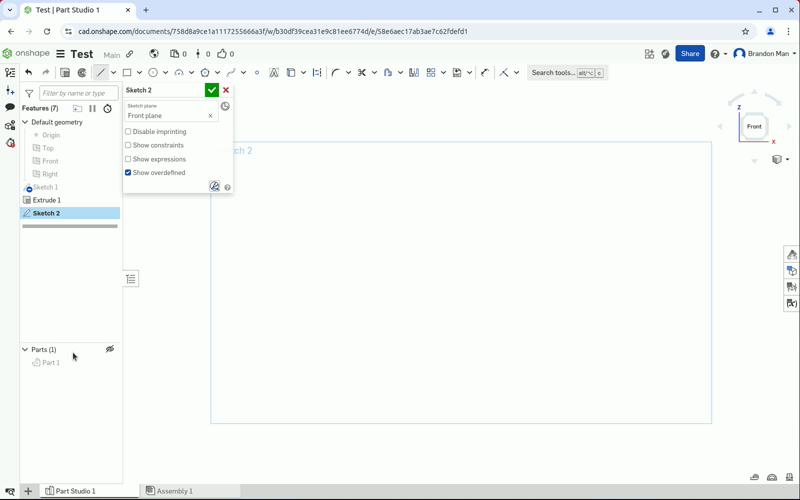
mouse_move(427, 353)
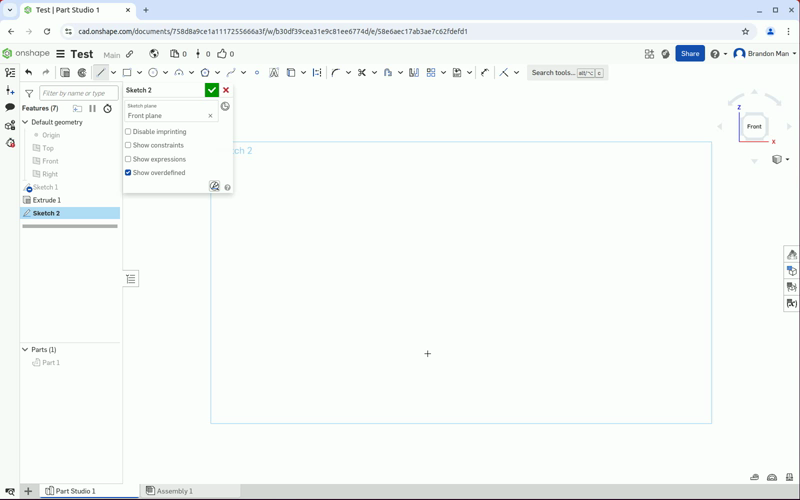
click(427, 353)
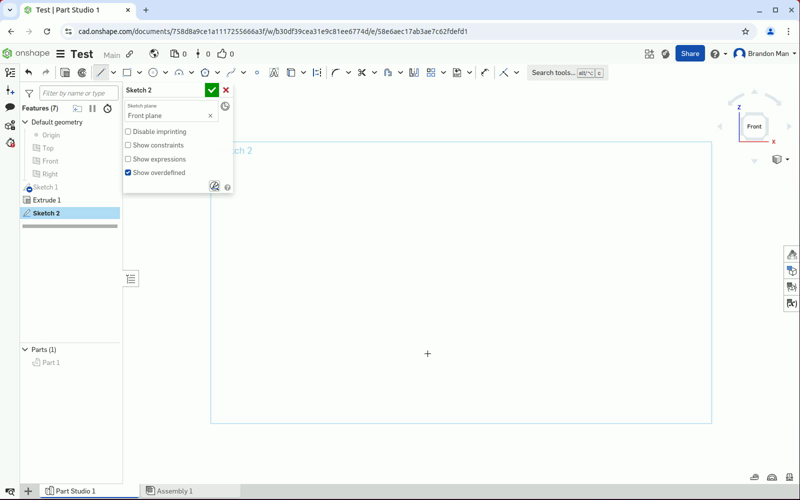
key_up(shift)
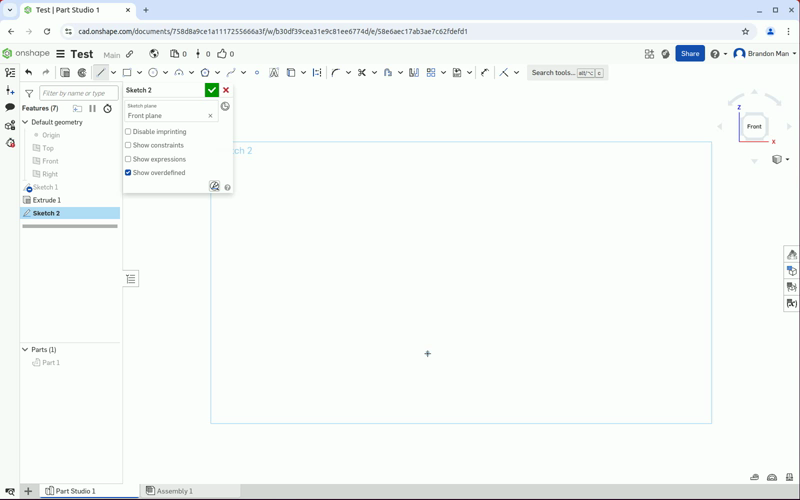
key_down(shift)
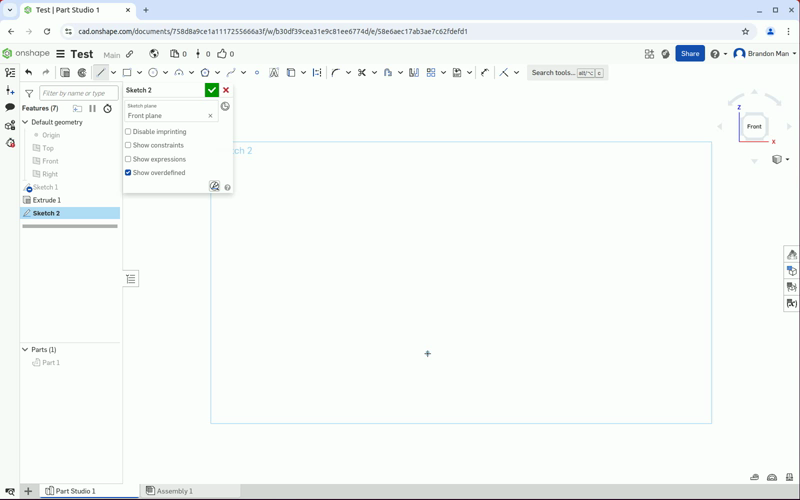
mouse_move(457, 353)
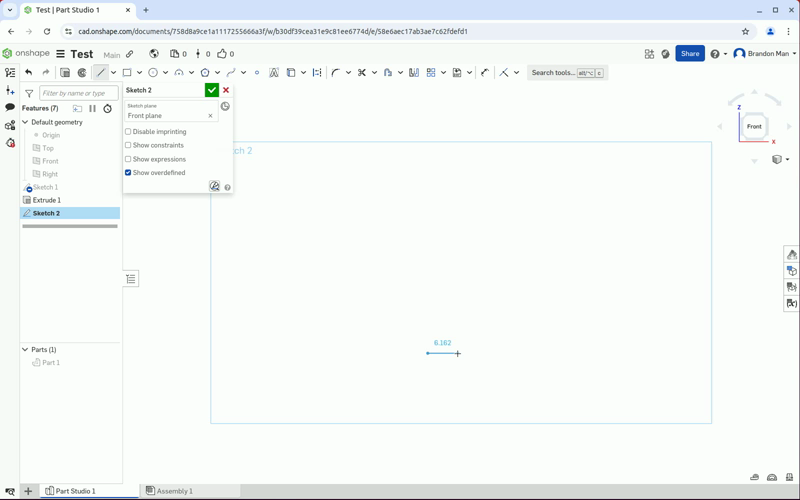
mouse_move(484, 353)
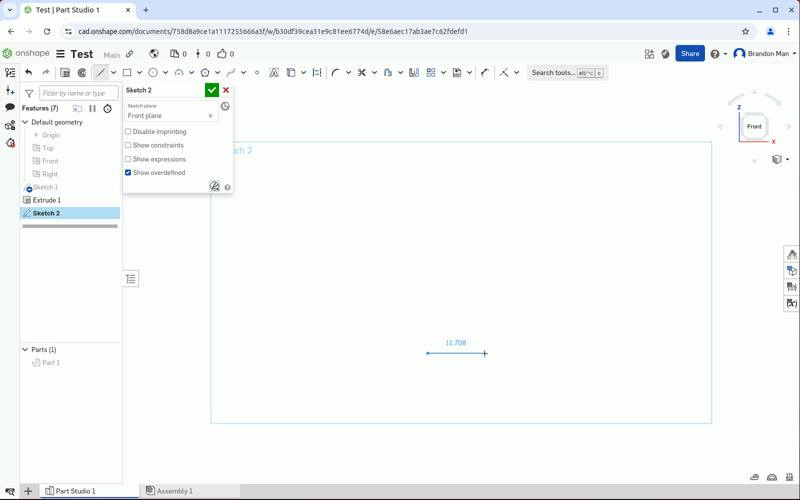
click(484, 353)
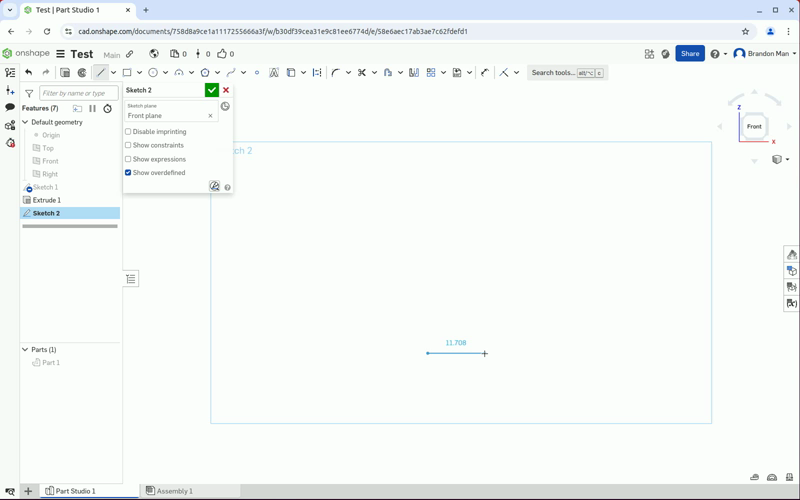
key_up(shift)
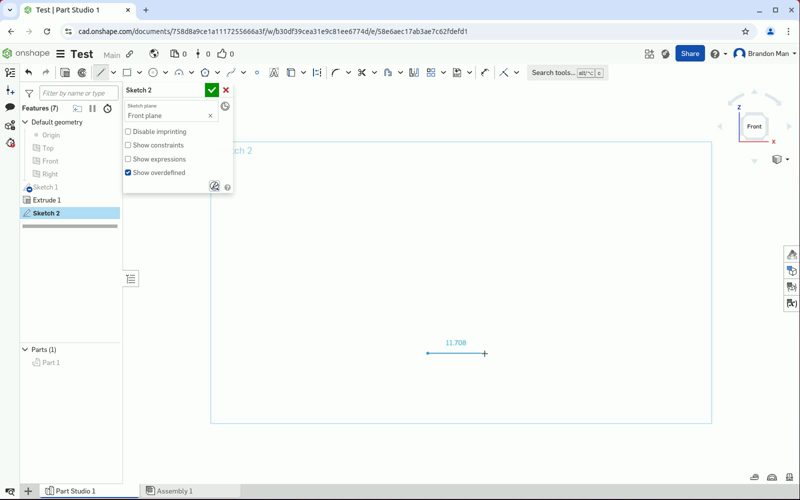
key_down(shift)
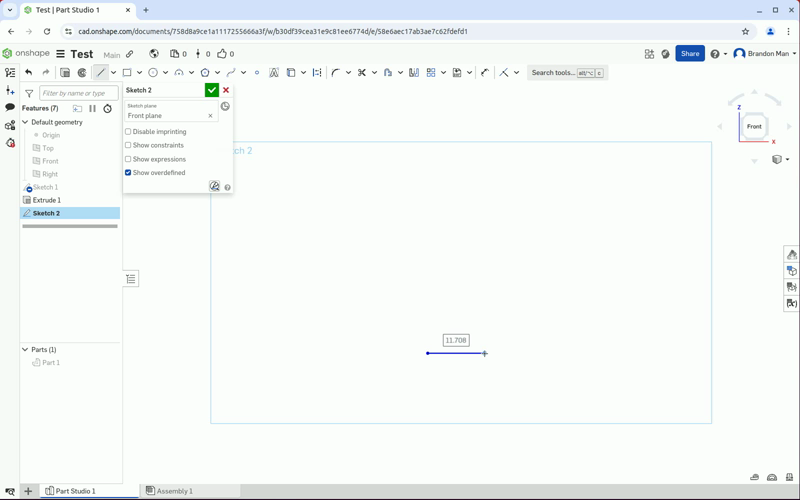
mouse_move(514, 353)
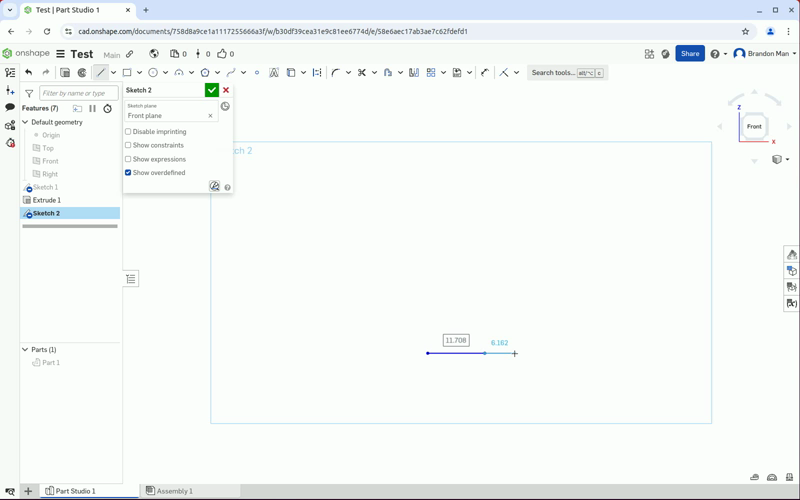
mouse_move(484, 303)
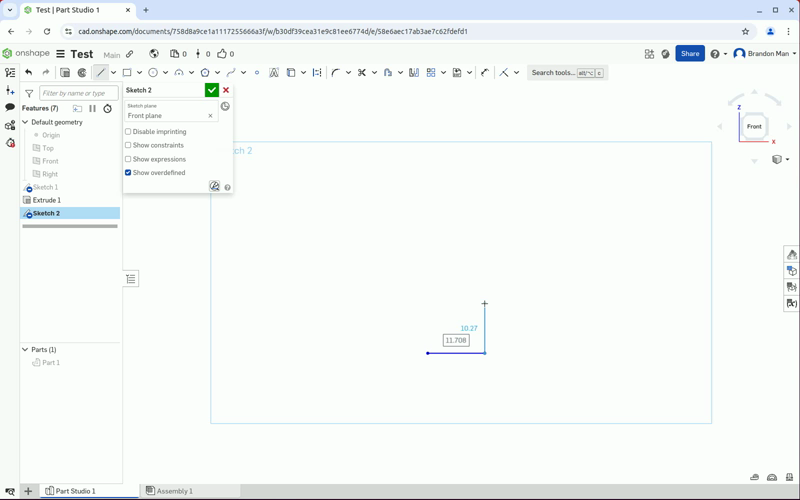
click(484, 303)
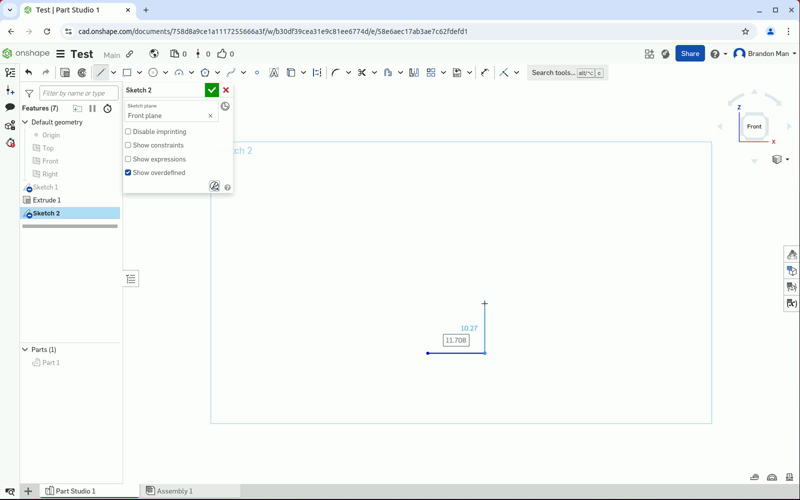
key_up(shift)
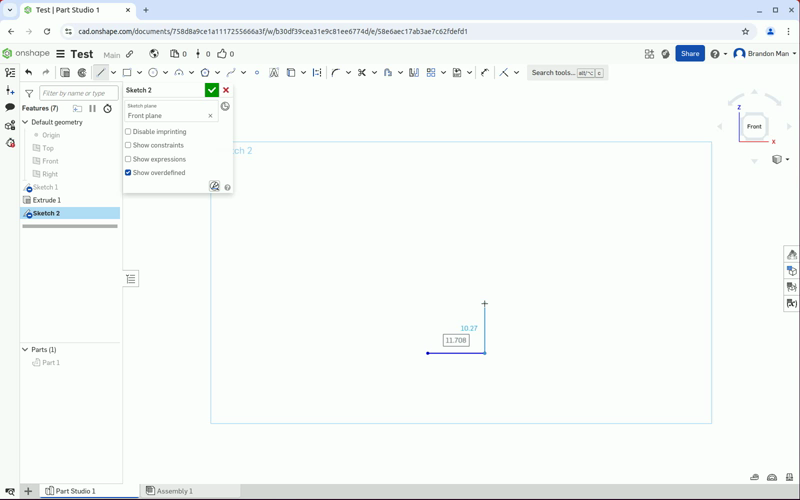
key_down(shift)
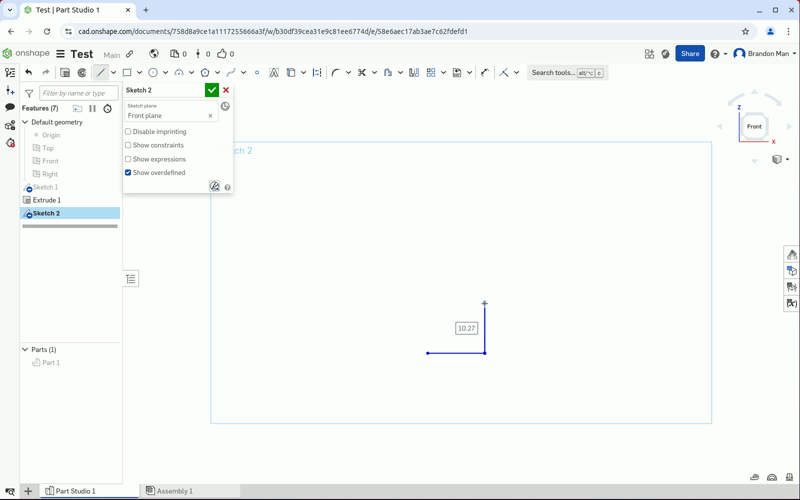
mouse_move(514, 303)
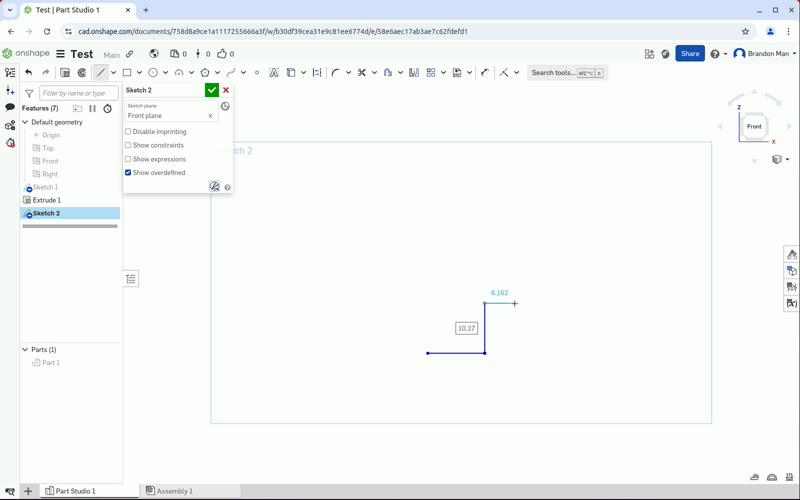
mouse_move(470, 303)
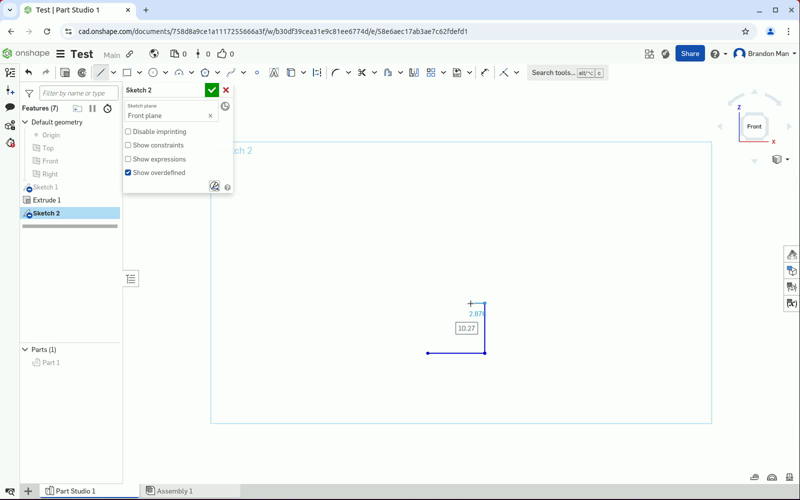
click(470, 303)
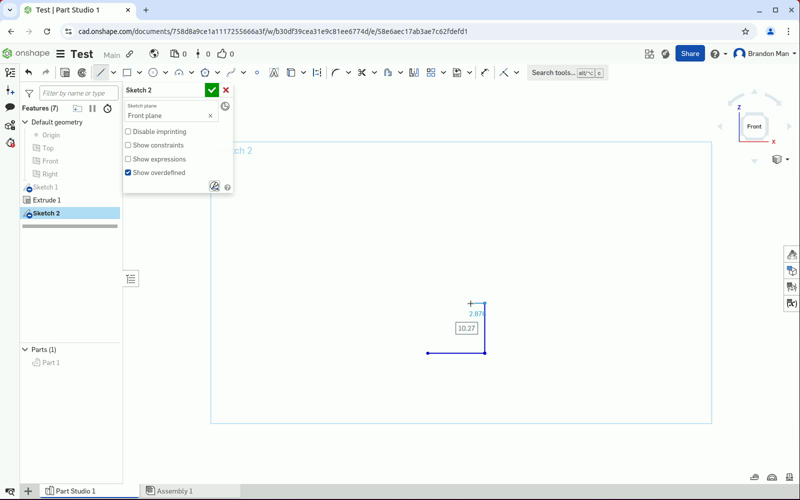
key_up(shift)
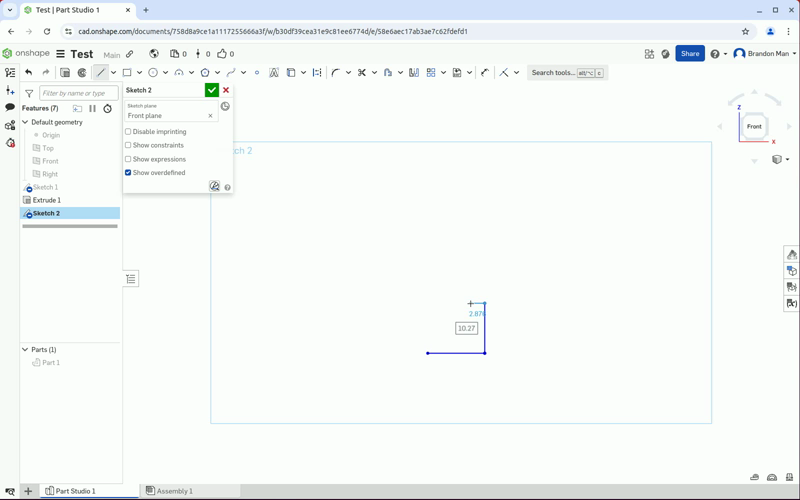
key_down(shift)
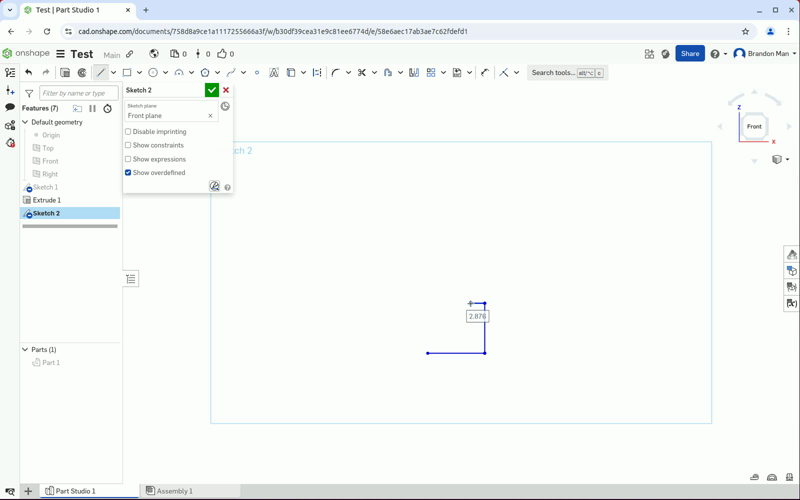
mouse_move(501, 303)
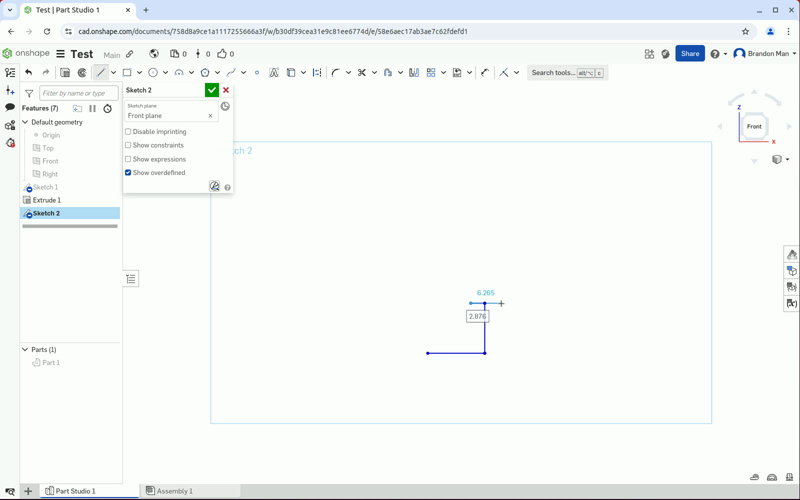
mouse_move(427, 303)
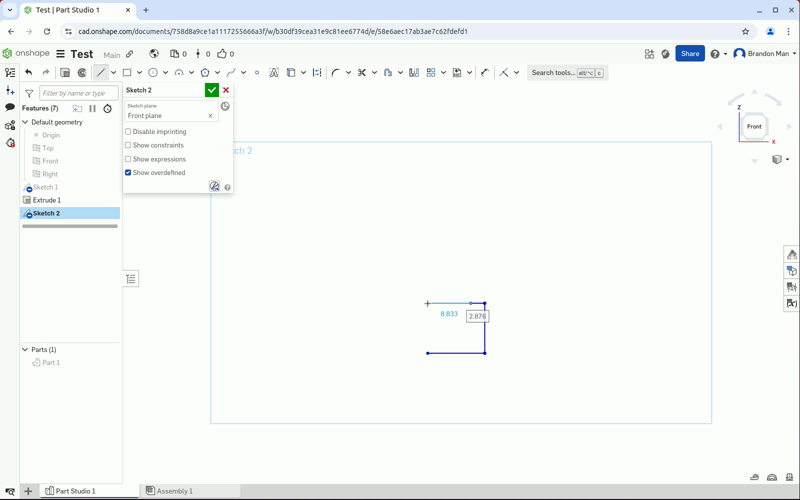
click(427, 303)
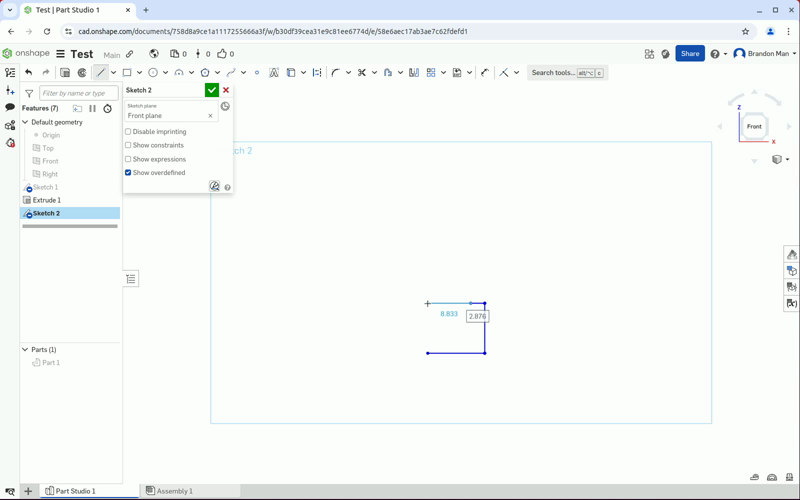
key_up(shift)
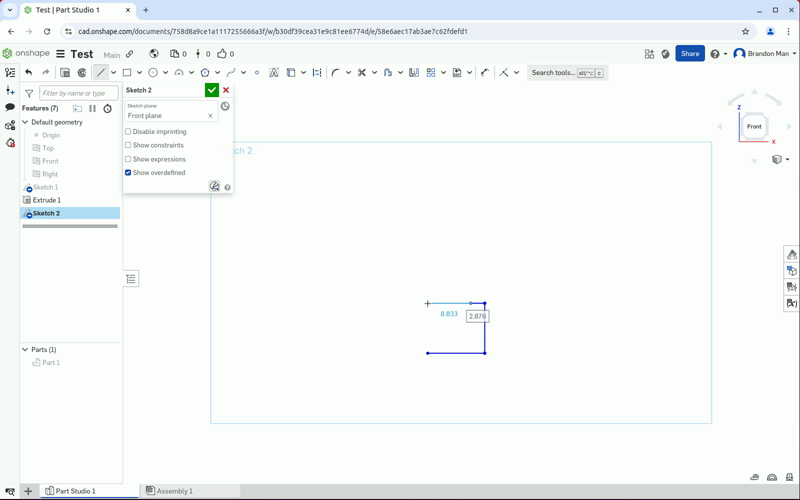
mouse_move(457, 303)
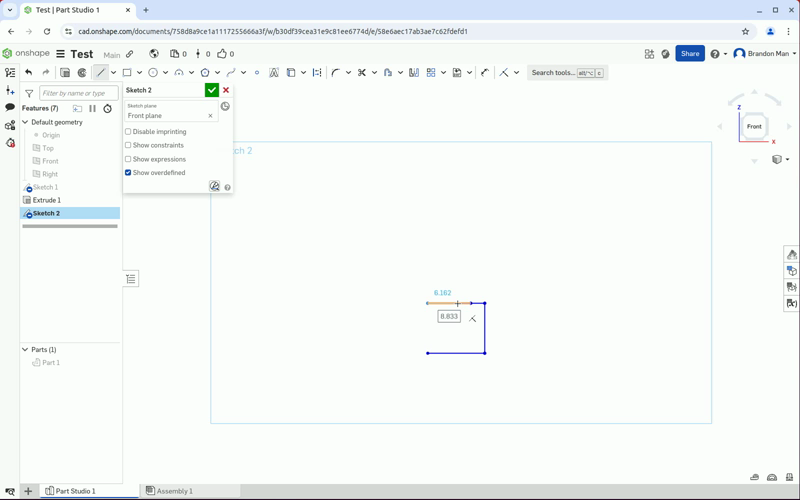
key_down(shift)
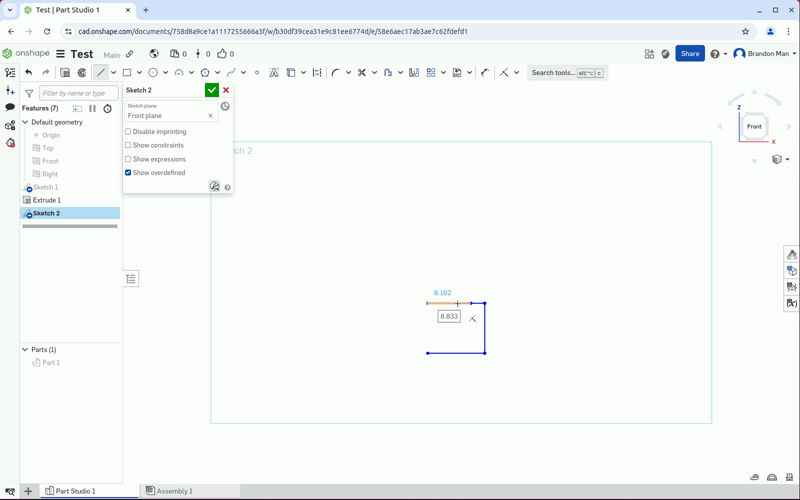
mouse_move(427, 353)
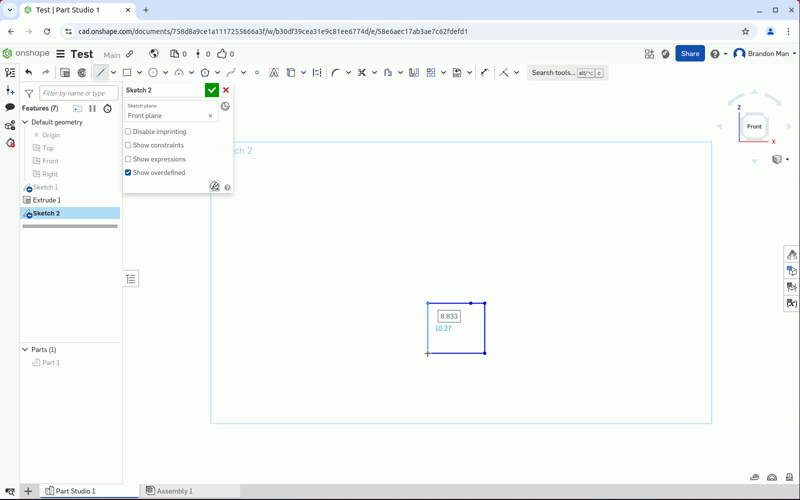
key_up(shift)
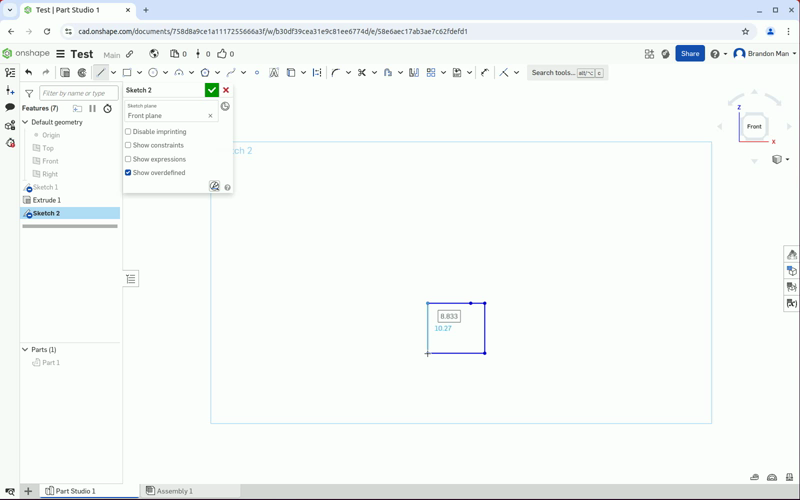
click(427, 353)
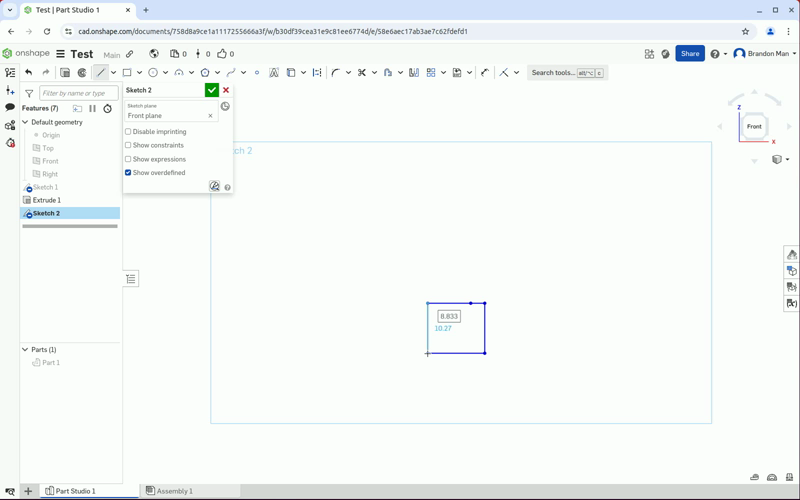
key(esc)
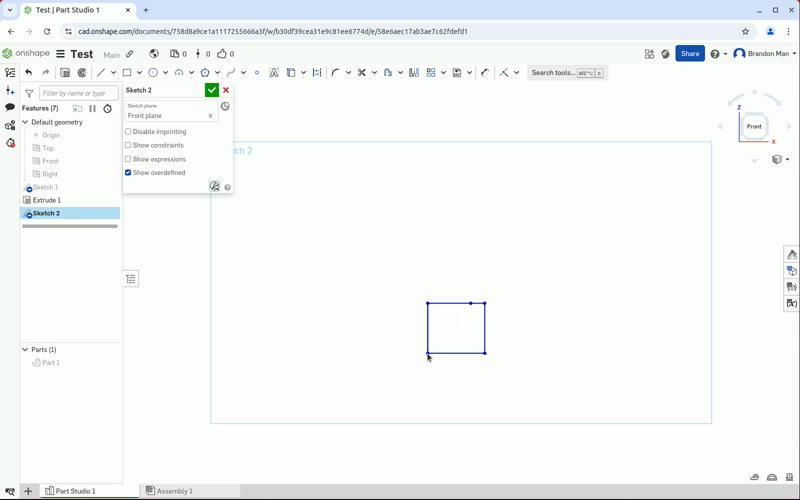
mouse_move(429, 337)
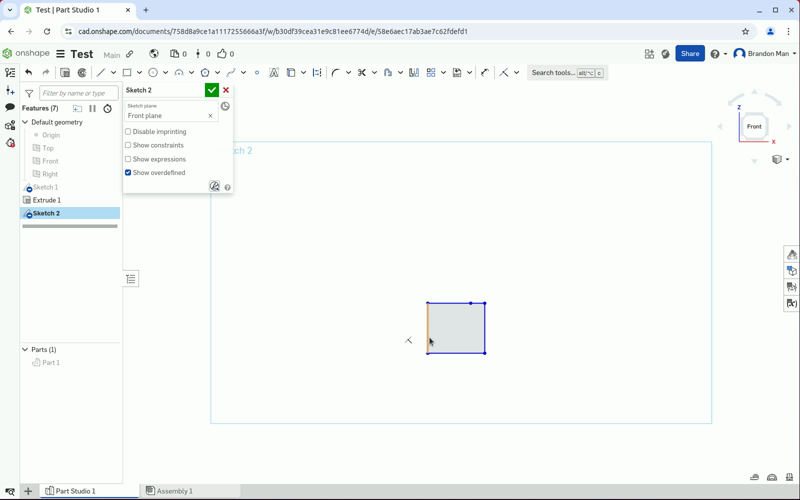
click(429, 337)
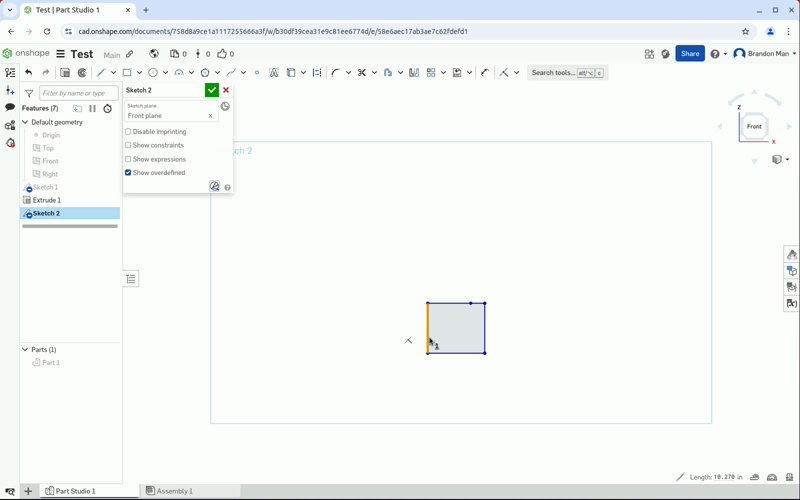
mouse_move(73, 352)
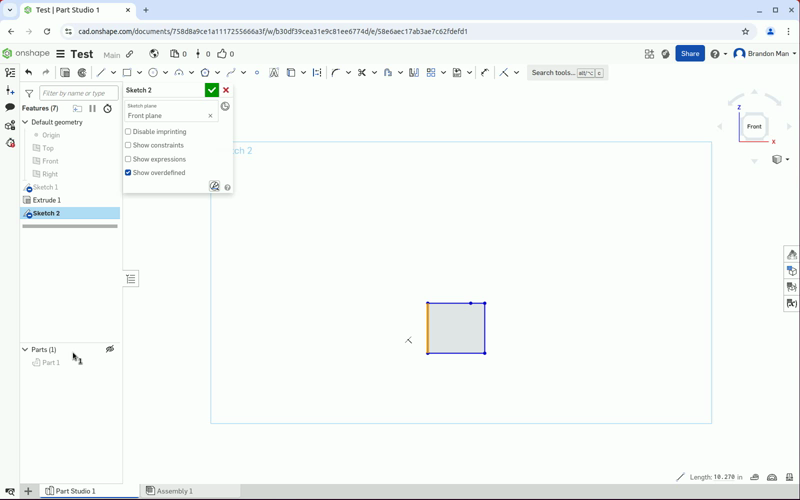
key(shift+y)
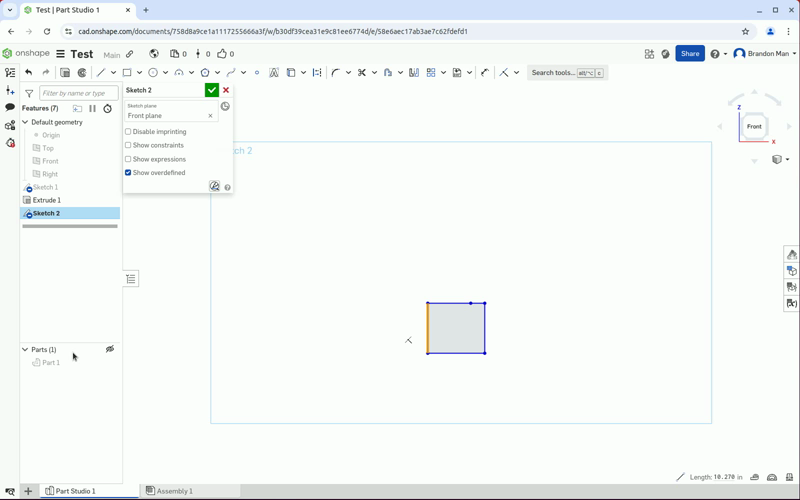
key(shift+e)
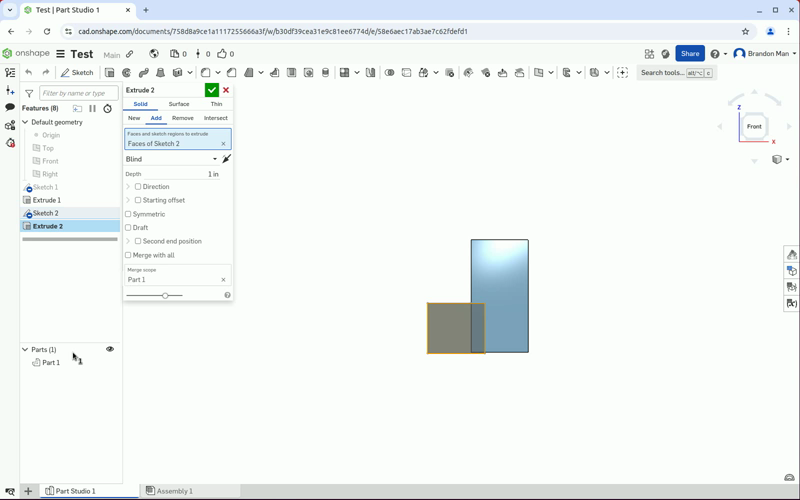
mouse_move(143, 106)
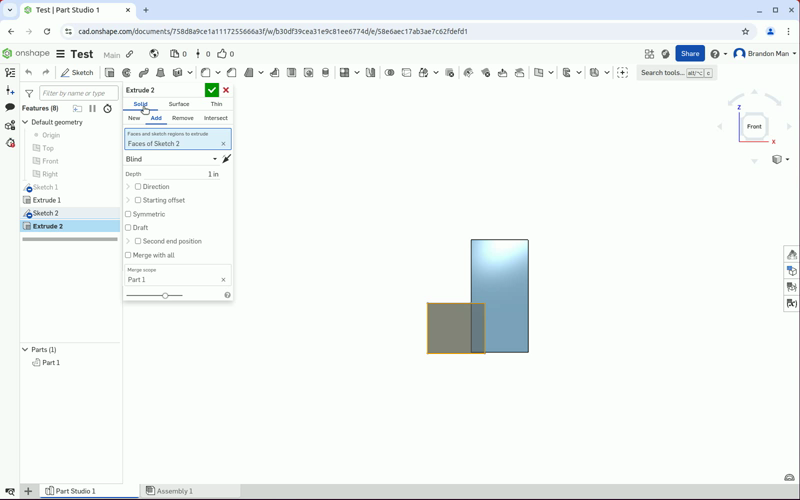
click(143, 106)
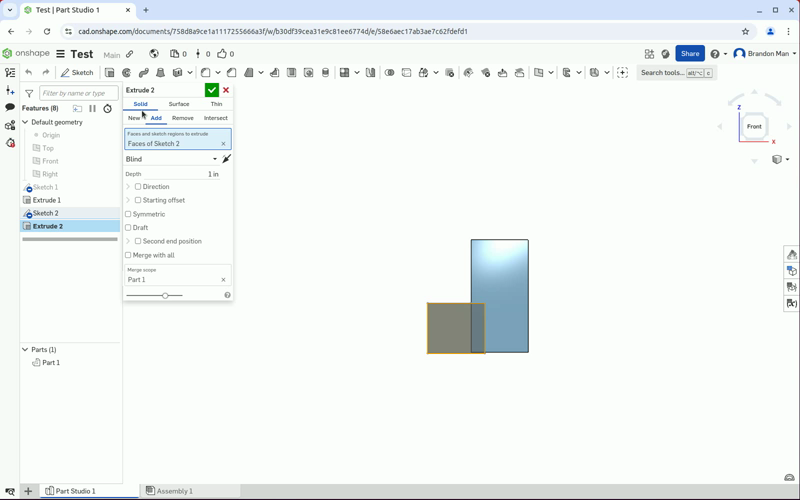
mouse_move(137, 120)
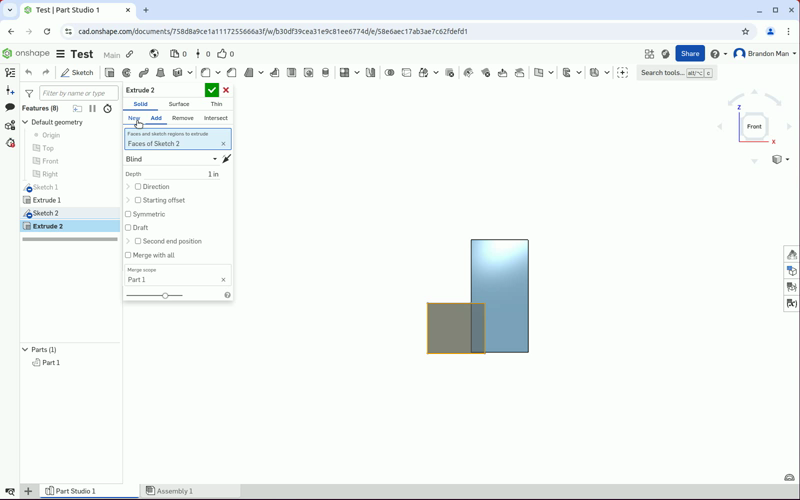
click(137, 120)
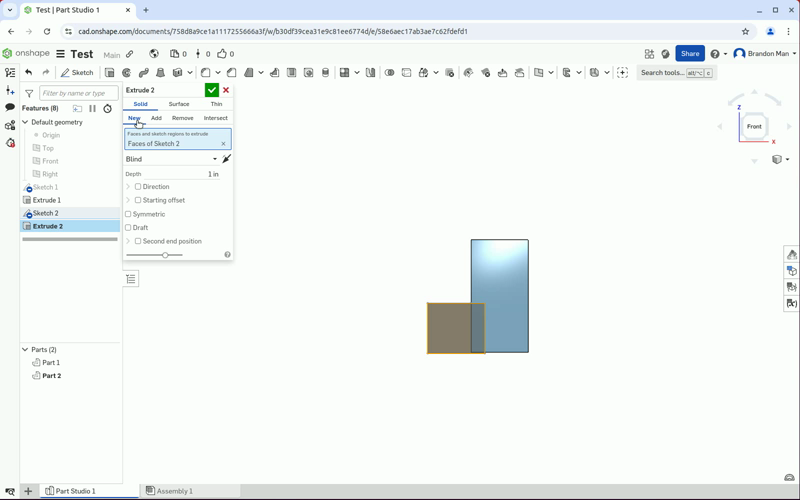
key(tab, 4)
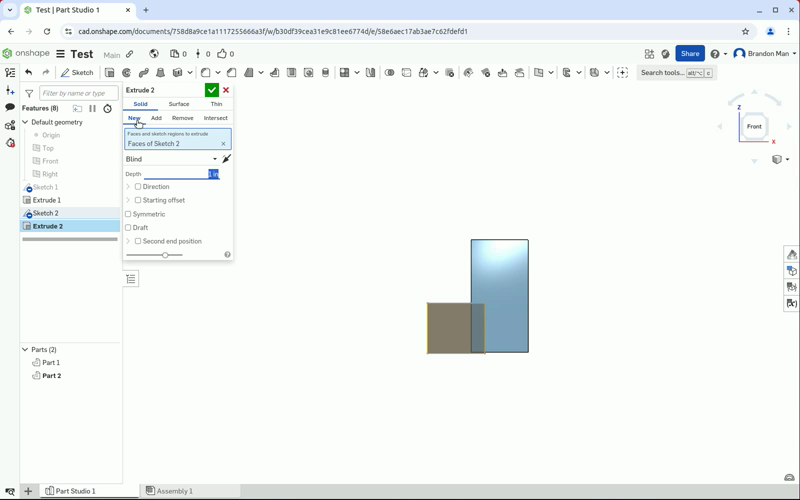
text(5.777)
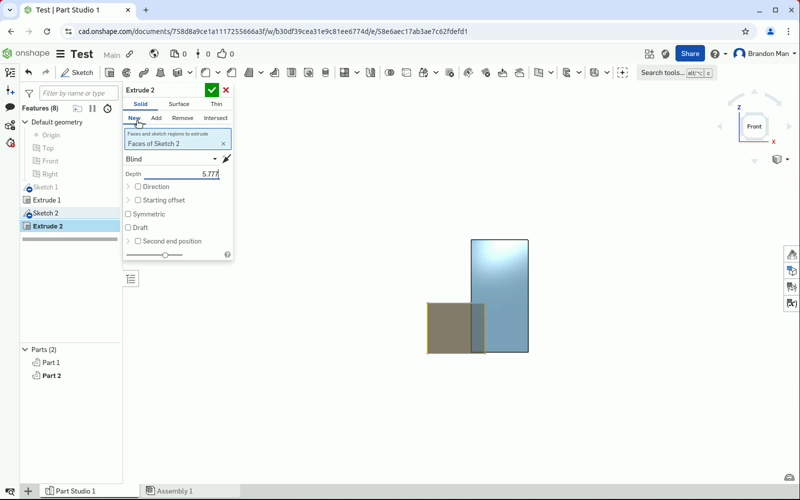
key(enter)
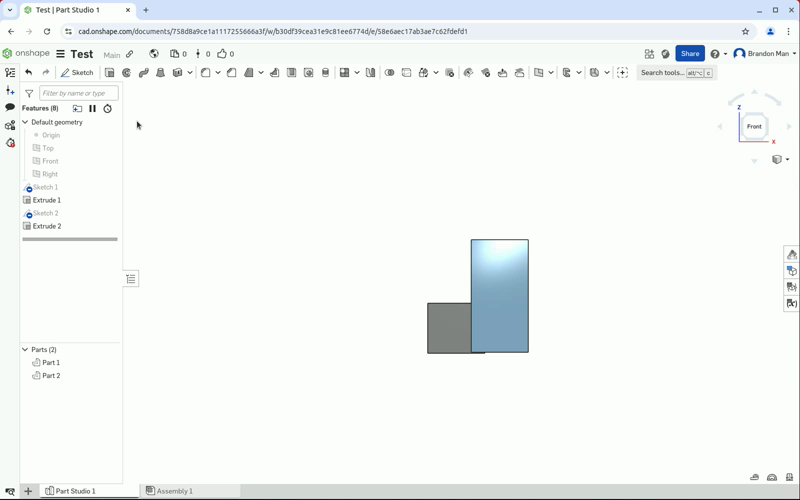
key(shift+h)
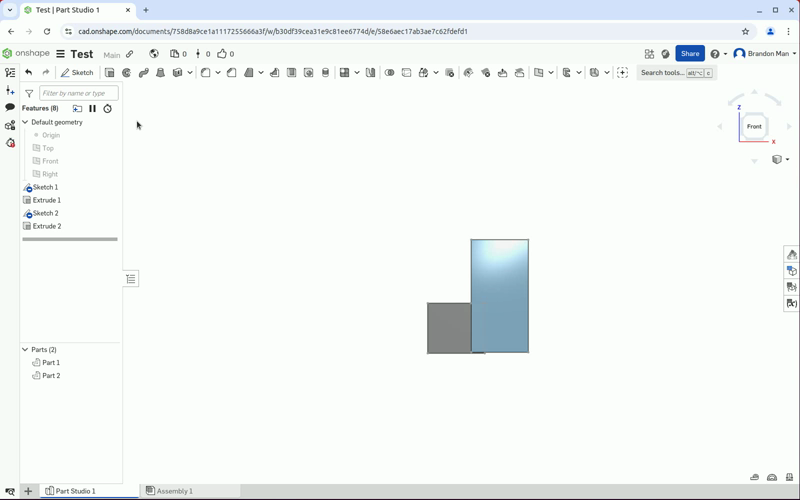
key(shift+h)
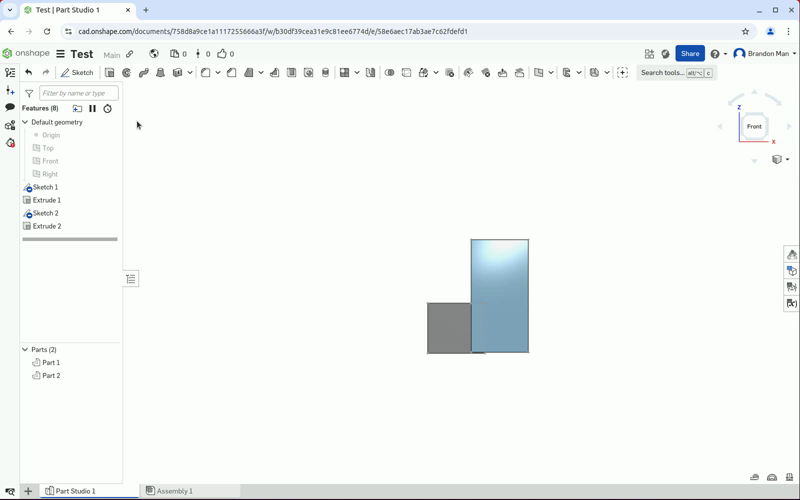
key(shift+7)
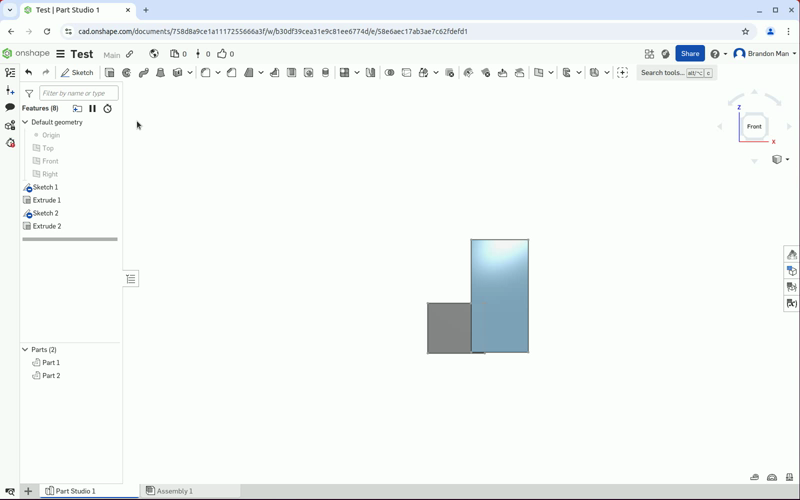
key(left, 2)
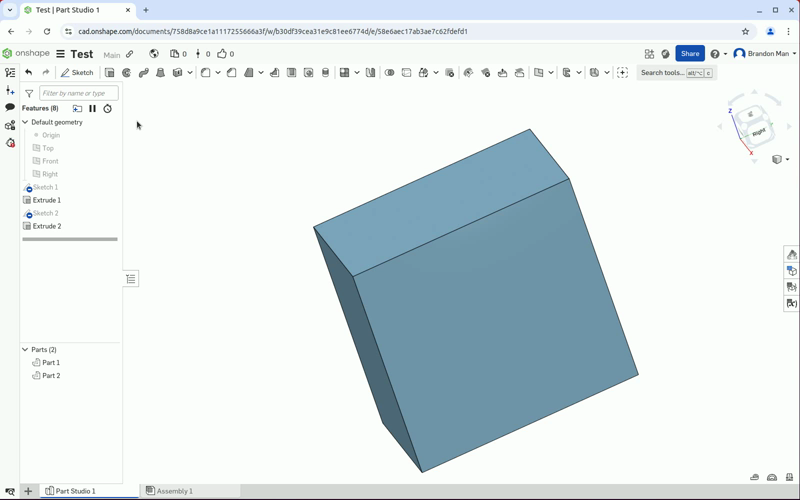
key(down, 2)
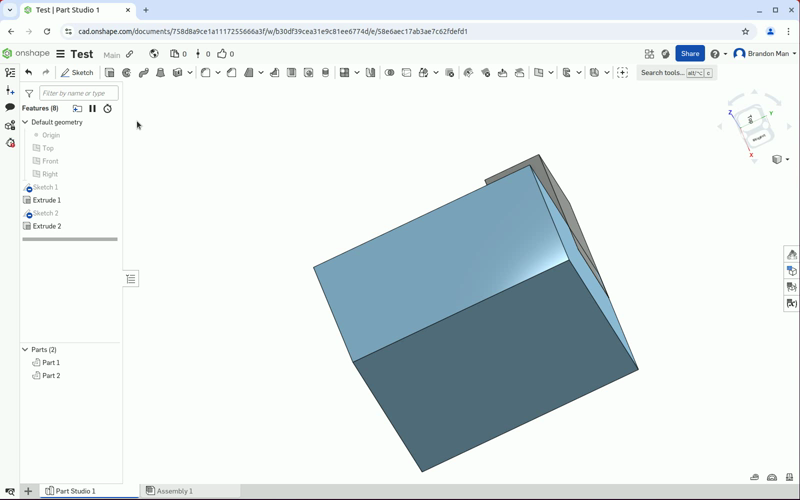
key(up, 2)
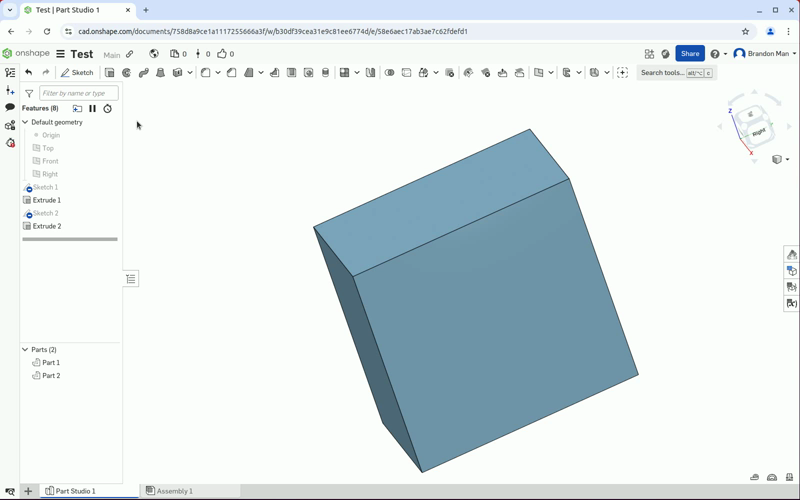
key(right, 2)
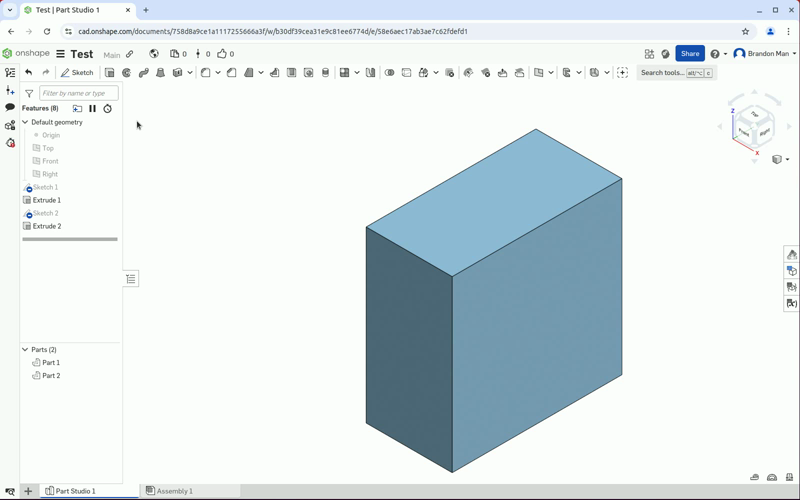
mouse_move(73, 189)
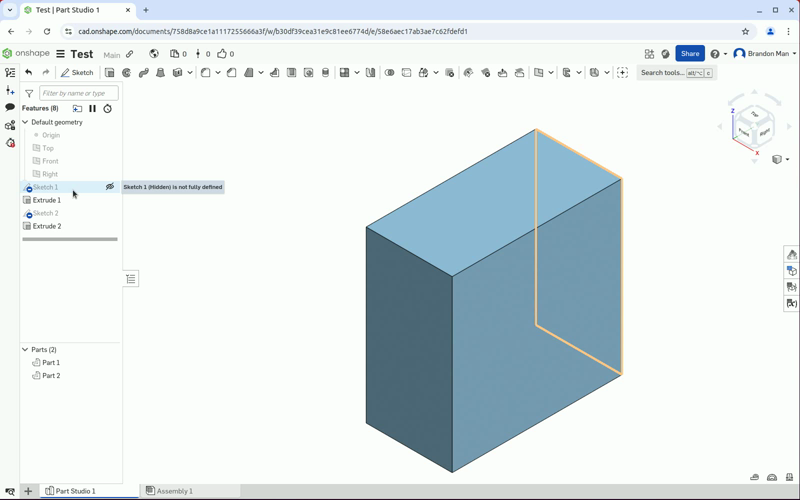
click(73, 189)